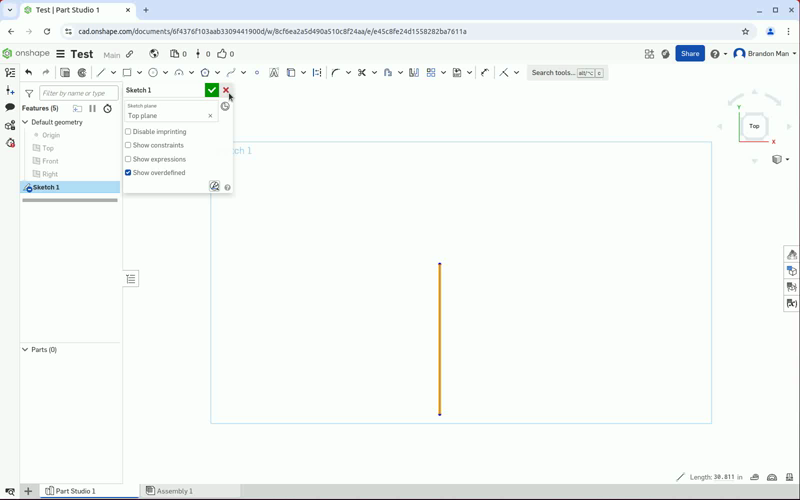
key(shift+h)
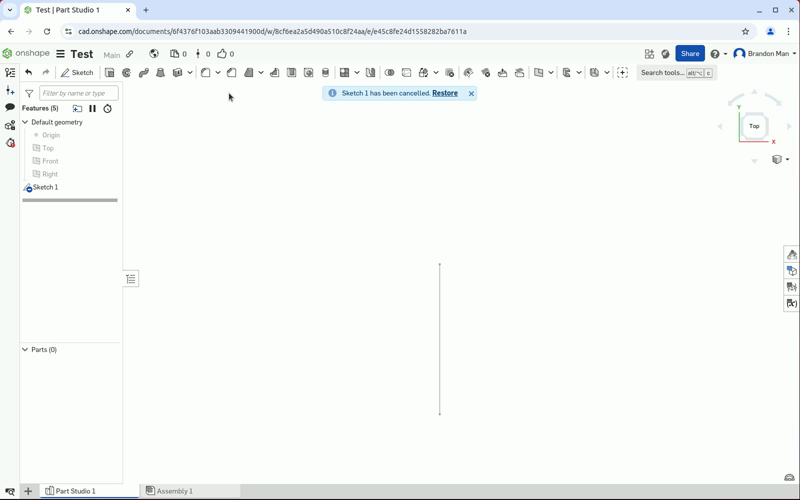
mouse_move(73, 352)
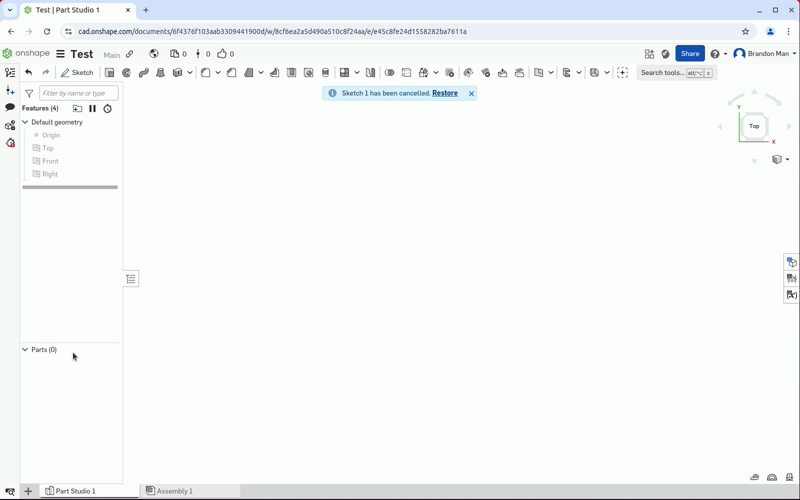
key(y)
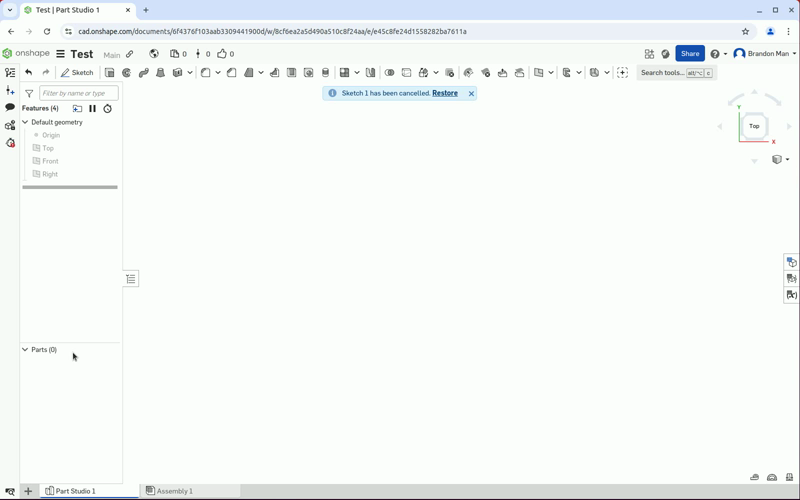
key(shift+p)
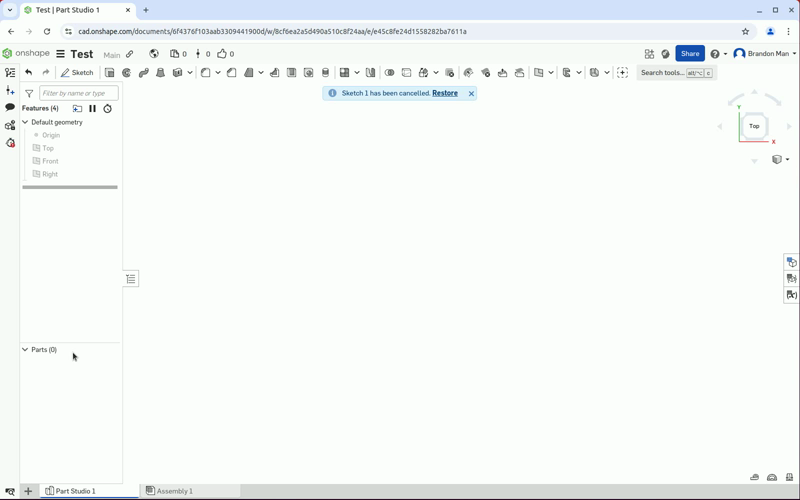
key(space)
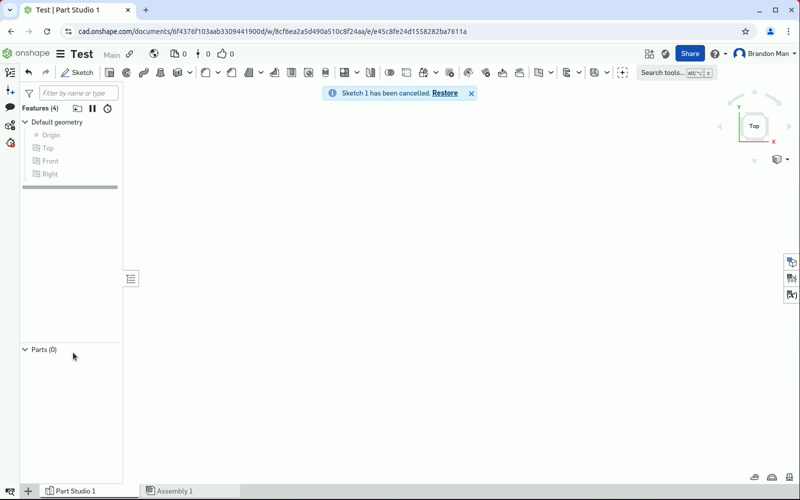
key_down(shift)
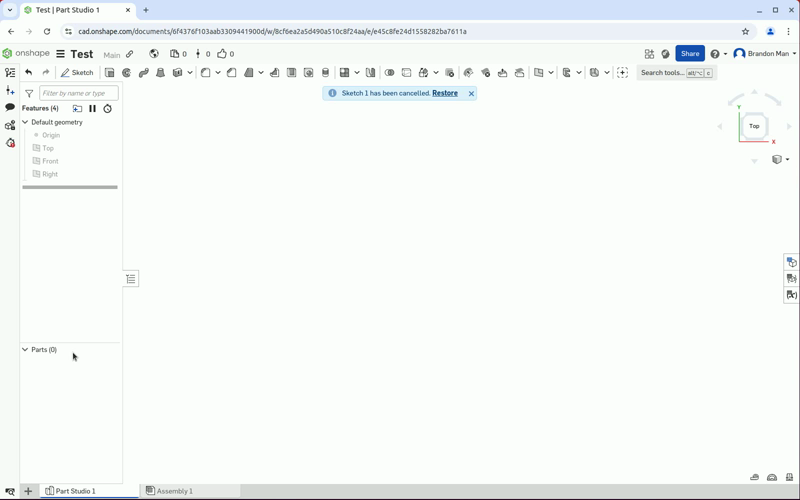
key(up)
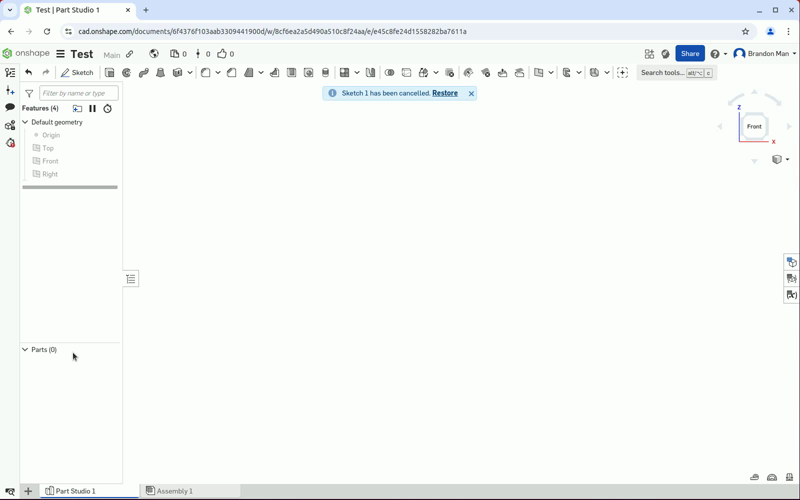
key_up(shift)
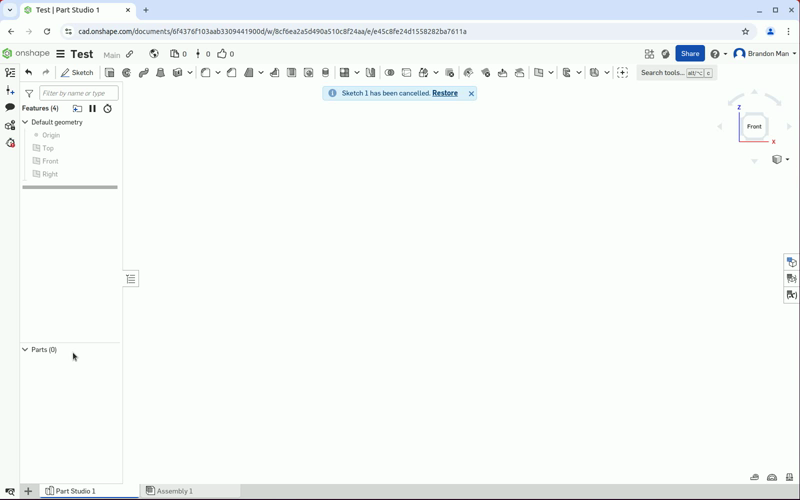
mouse_move(73, 352)
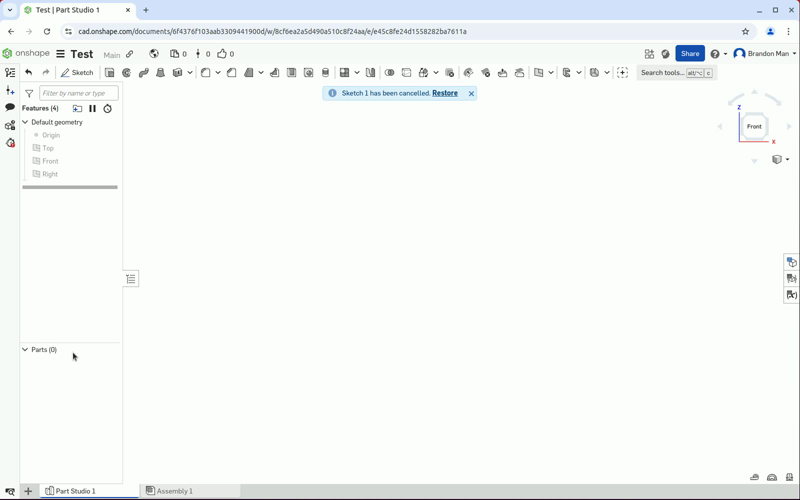
key(shift+y)
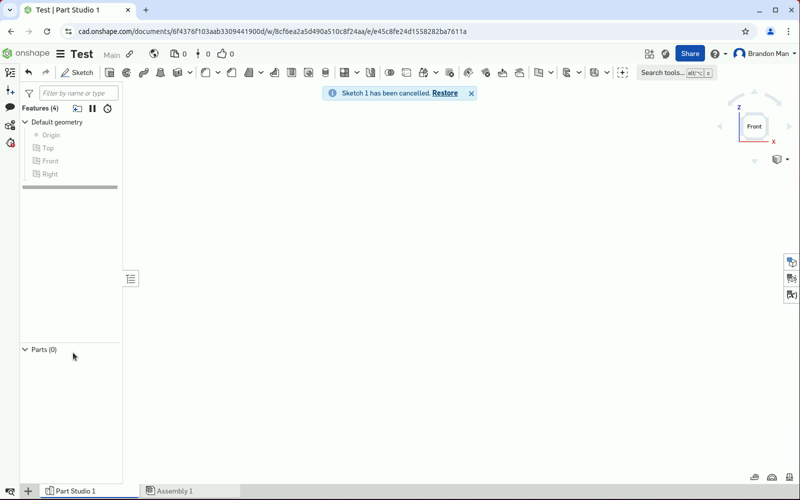
key(shift+s)
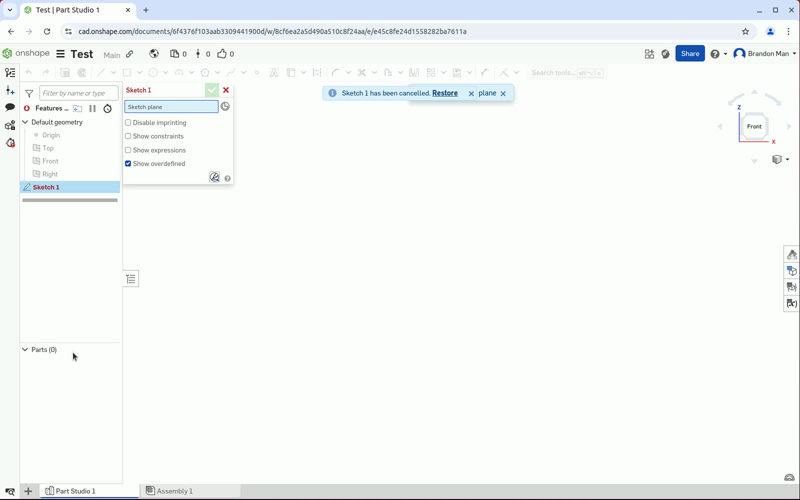
mouse_move(73, 163)
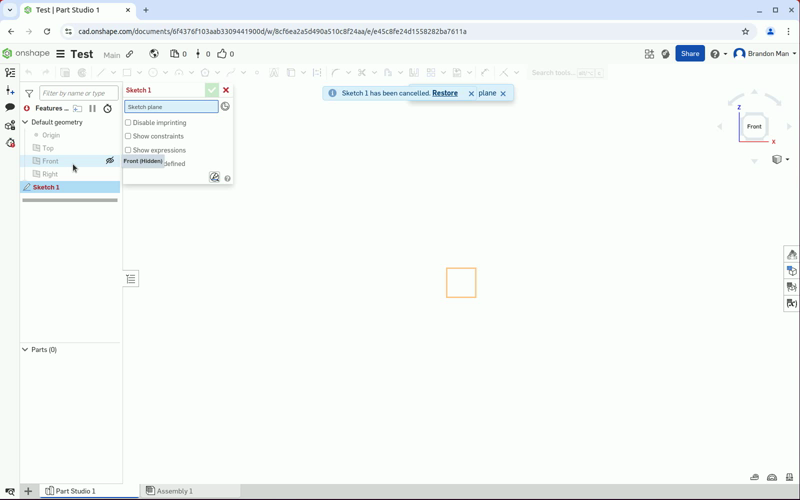
click(73, 163)
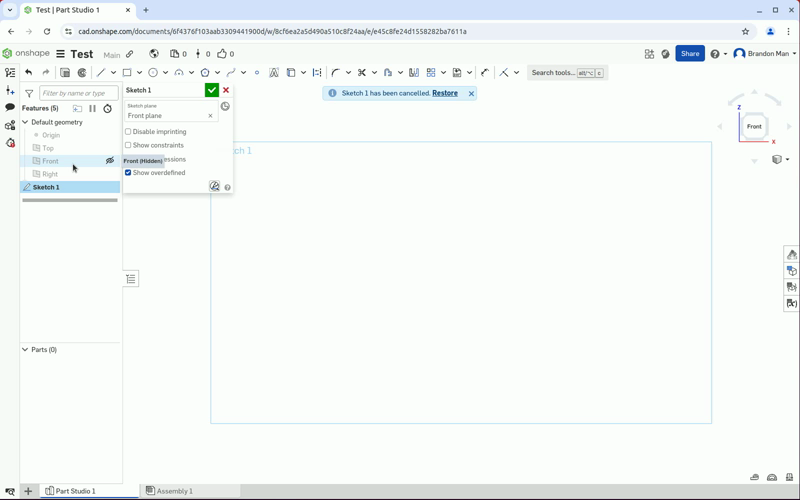
mouse_move(73, 352)
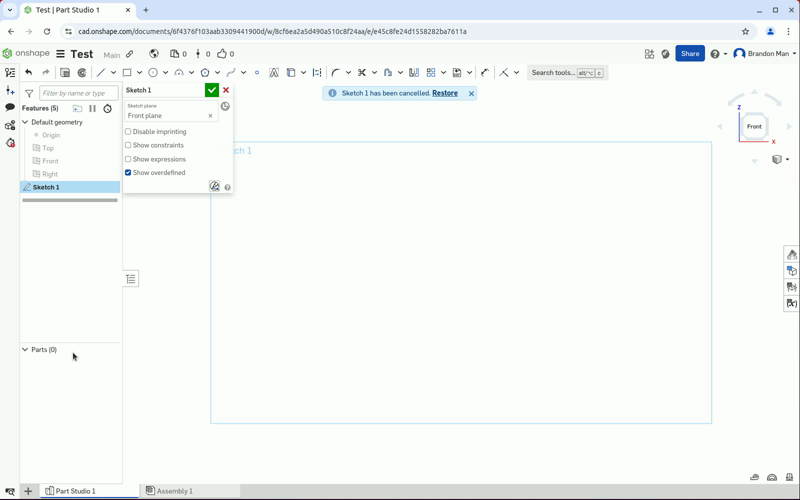
key(y)
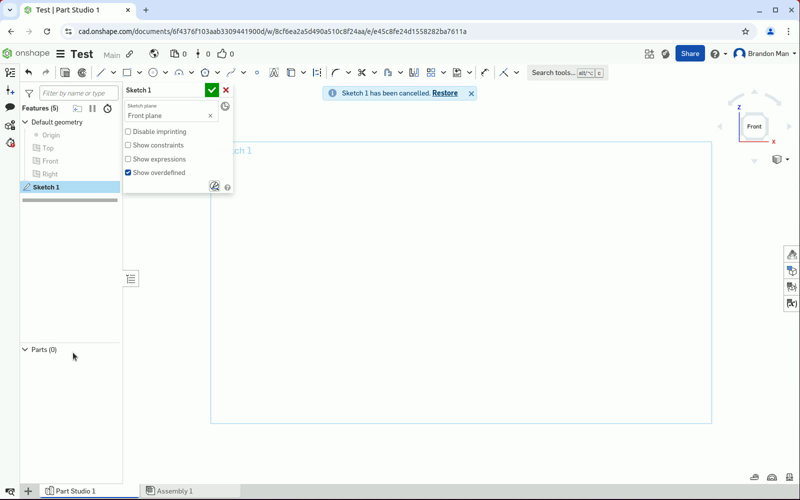
key(l)
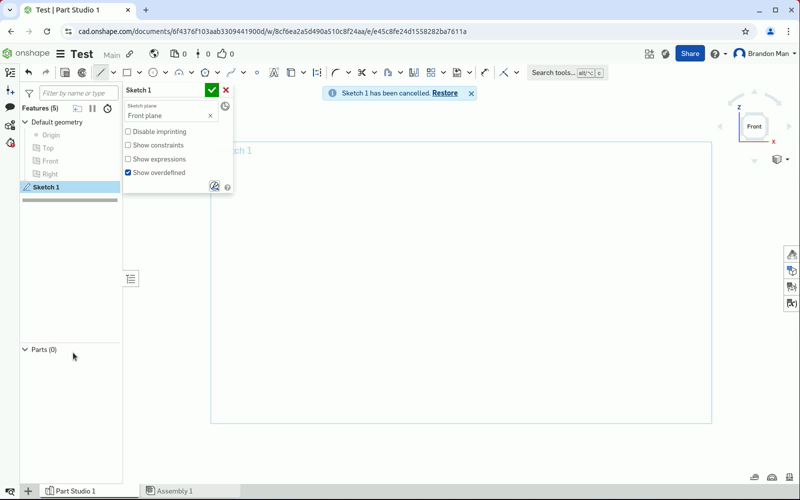
key_down(shift)
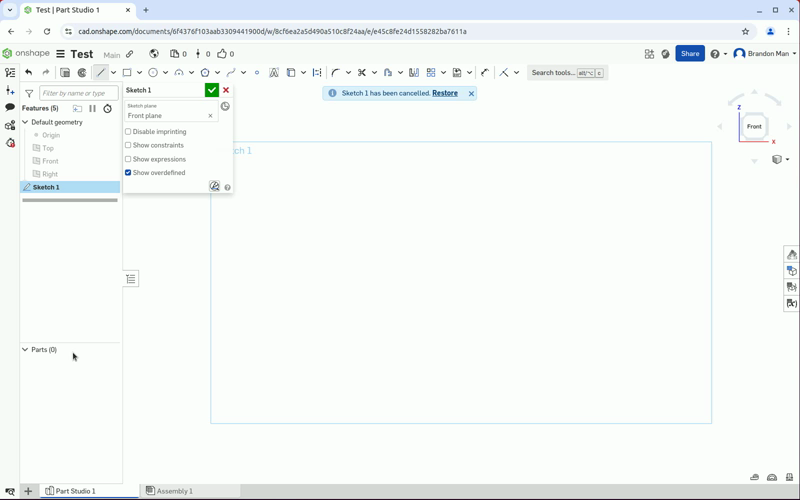
mouse_move(348, 282)
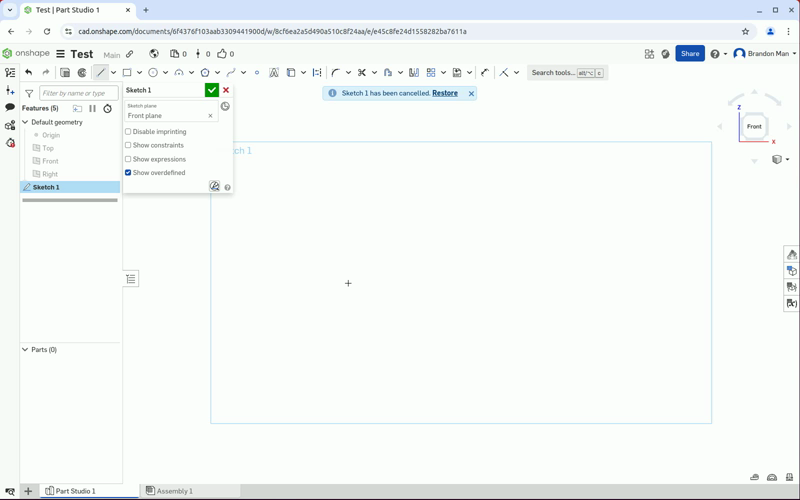
click(348, 282)
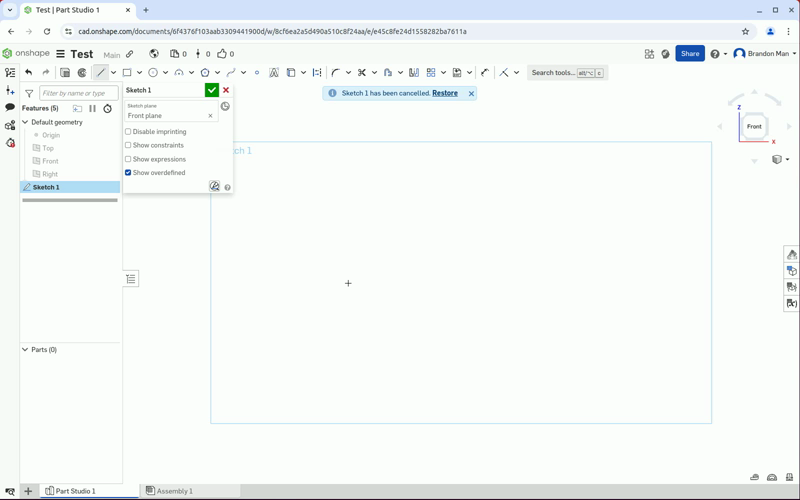
key_up(shift)
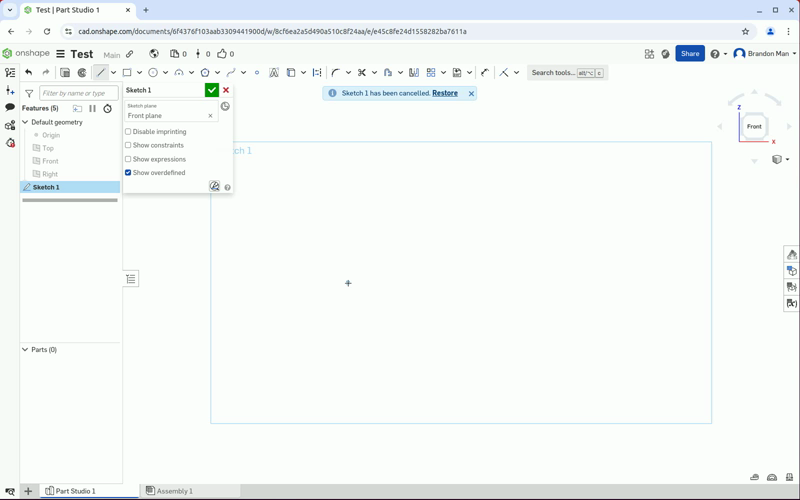
key_down(shift)
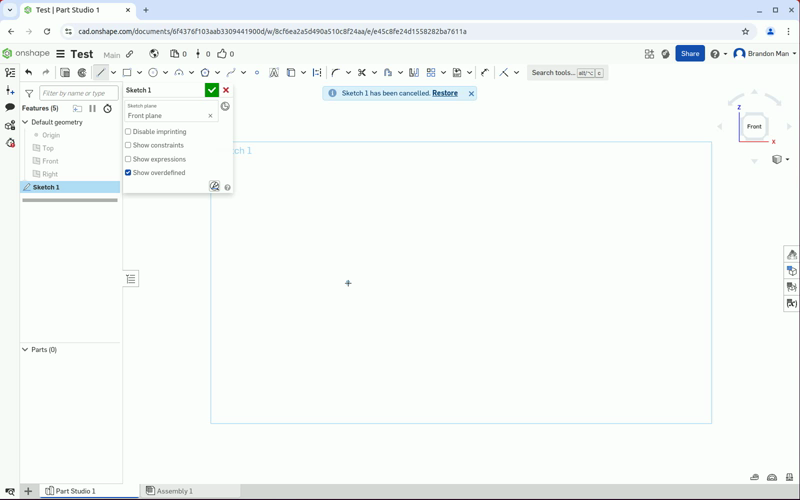
mouse_move(378, 282)
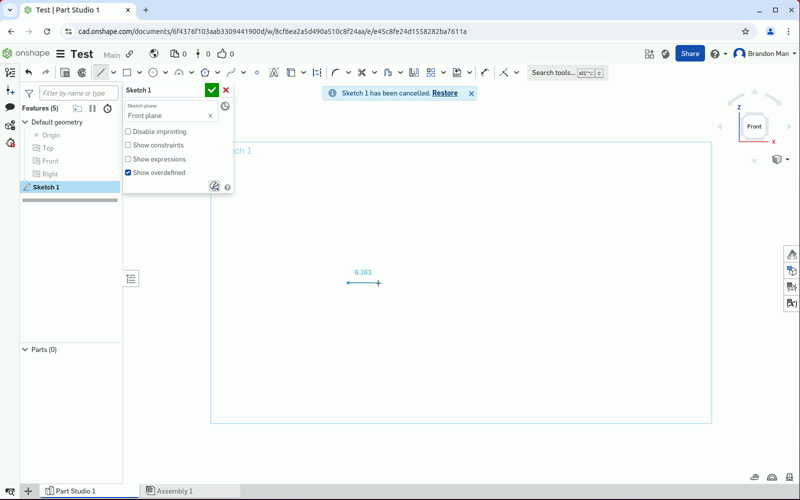
mouse_move(362, 282)
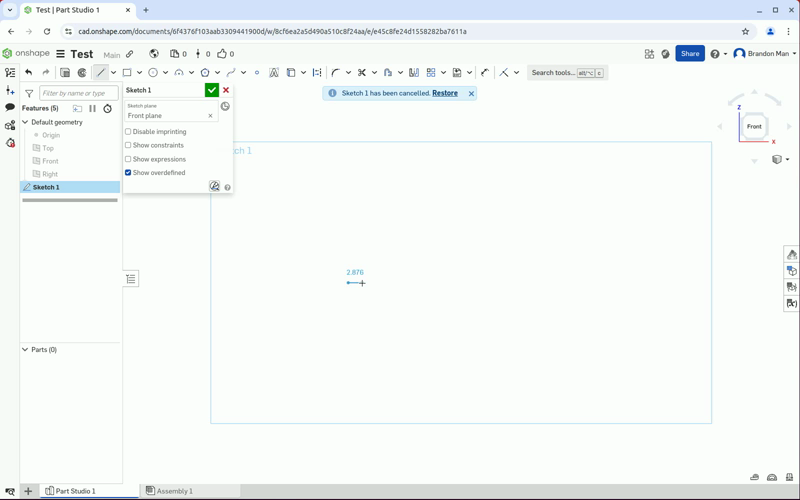
click(362, 282)
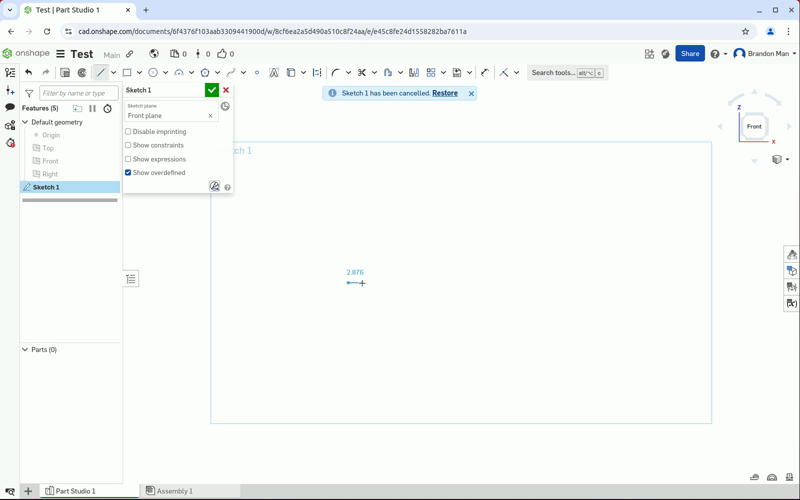
key_up(shift)
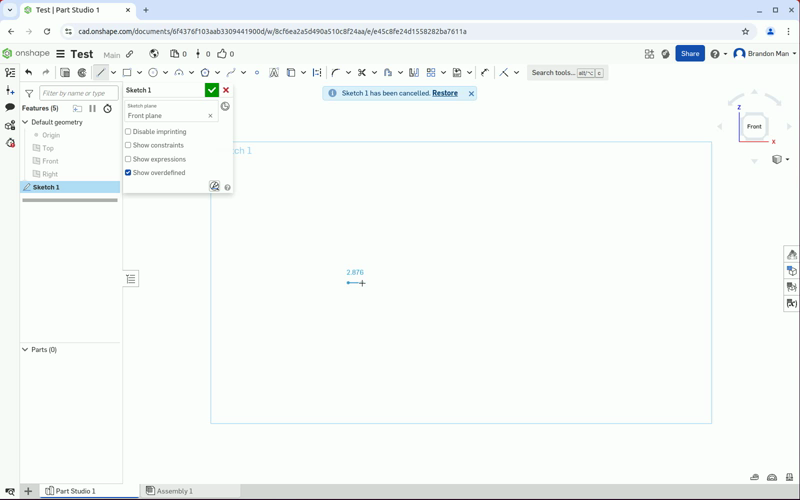
key_down(shift)
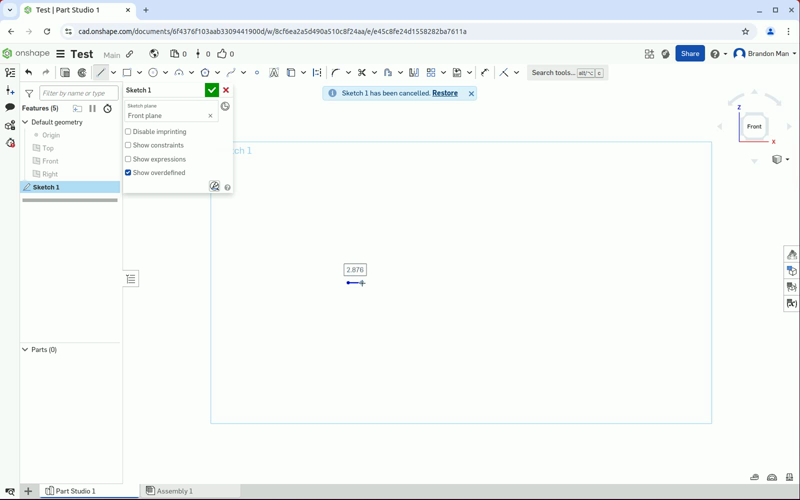
mouse_move(392, 282)
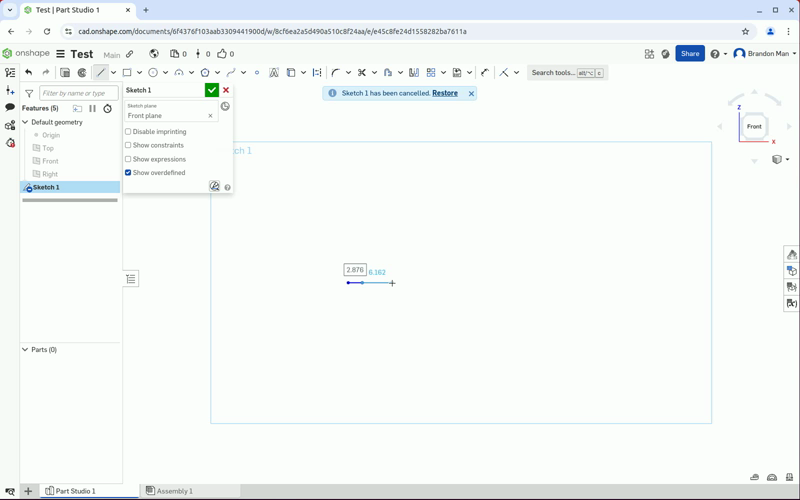
mouse_move(362, 274)
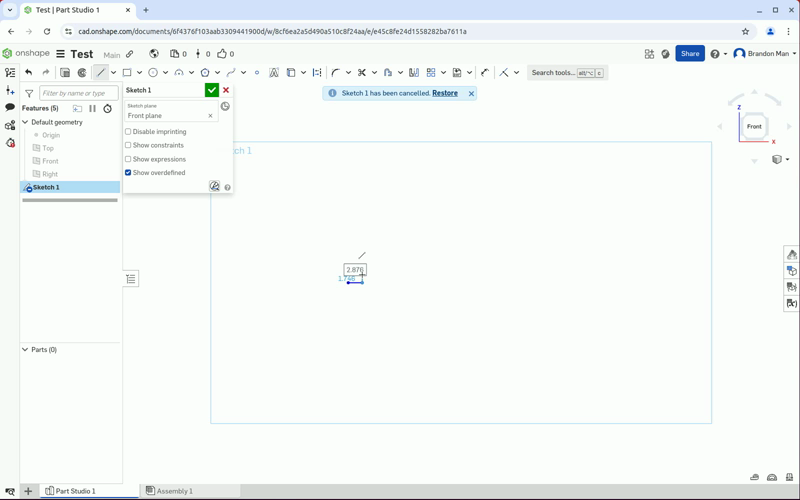
click(362, 274)
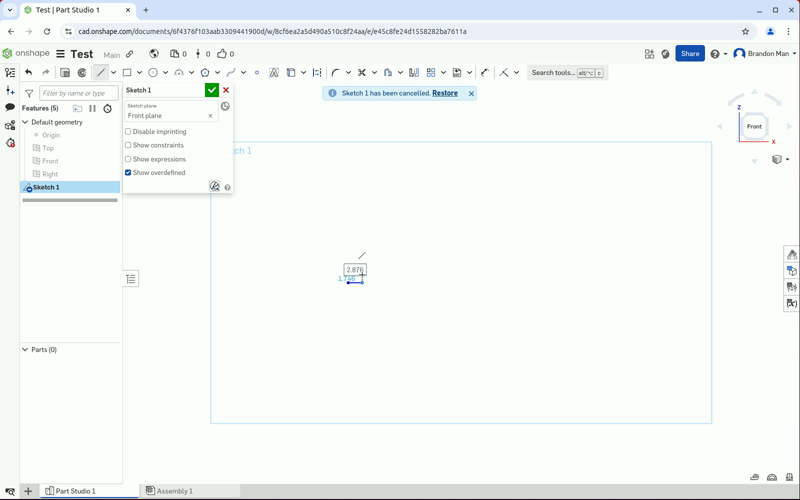
key_up(shift)
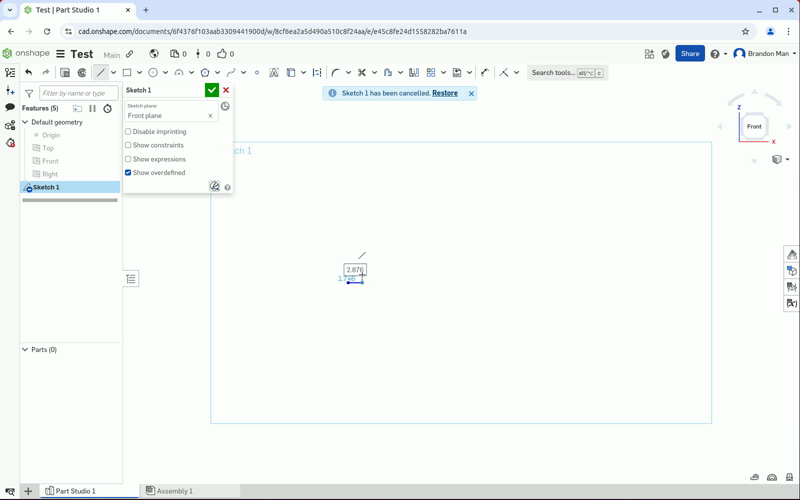
key_down(shift)
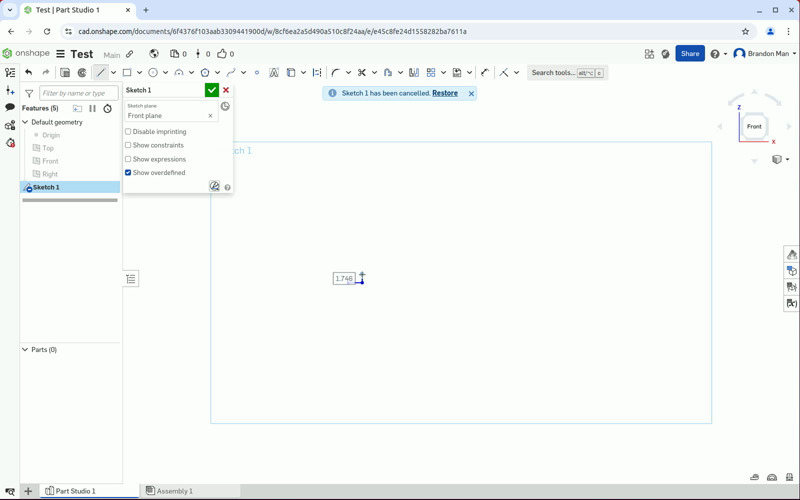
mouse_move(392, 274)
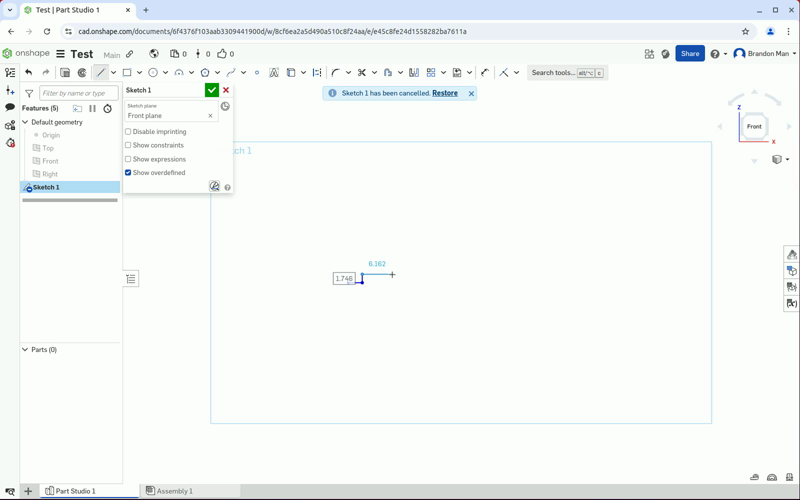
mouse_move(348, 274)
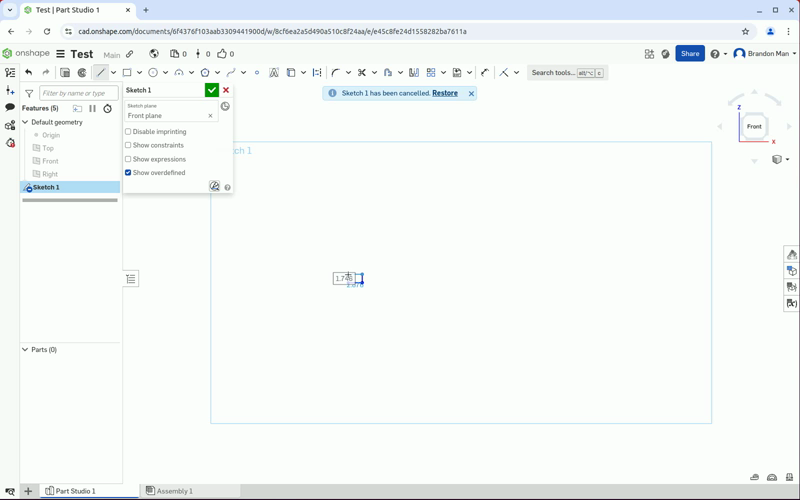
click(348, 274)
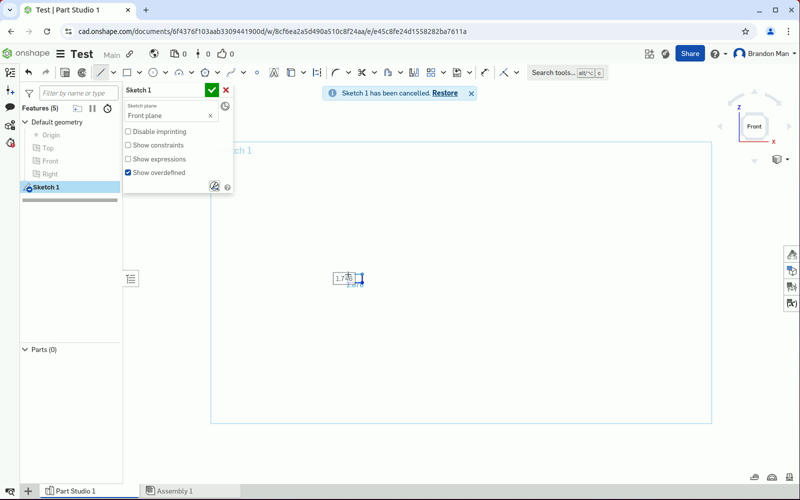
key_up(shift)
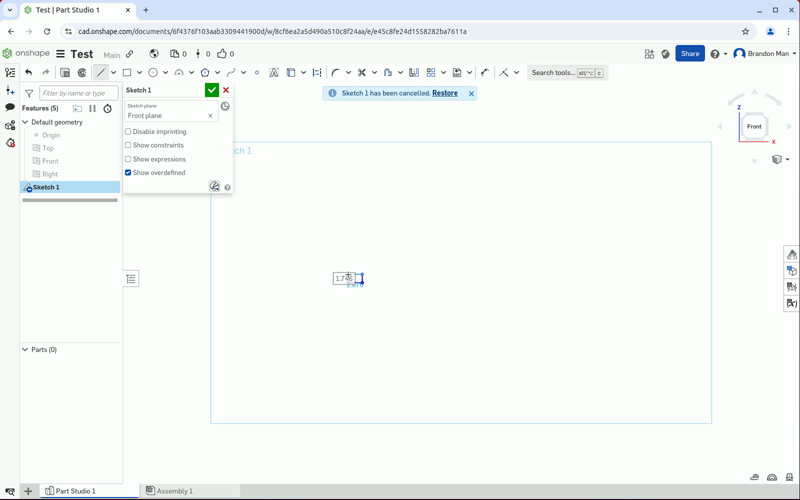
mouse_move(378, 274)
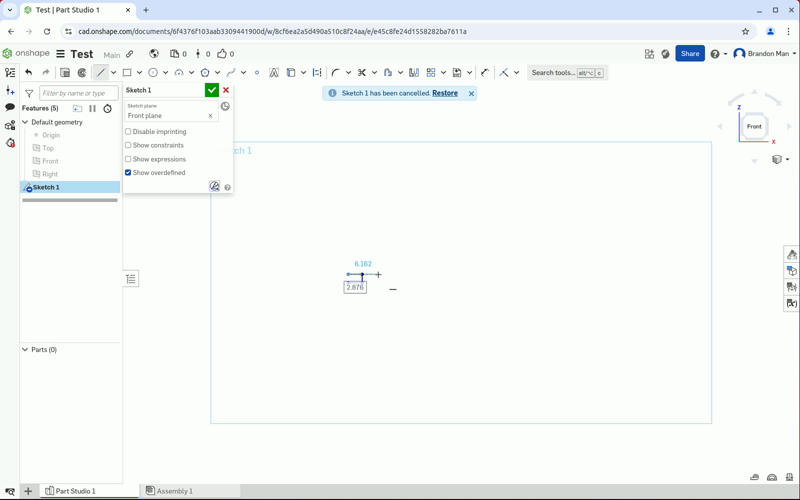
key_down(shift)
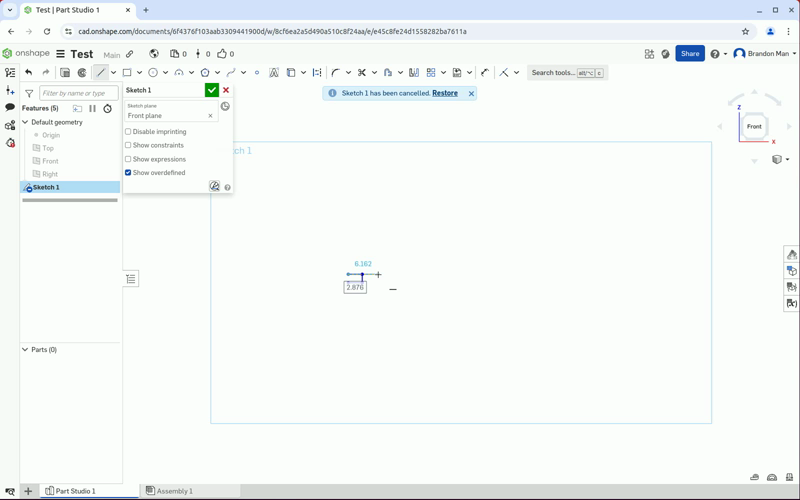
mouse_move(348, 282)
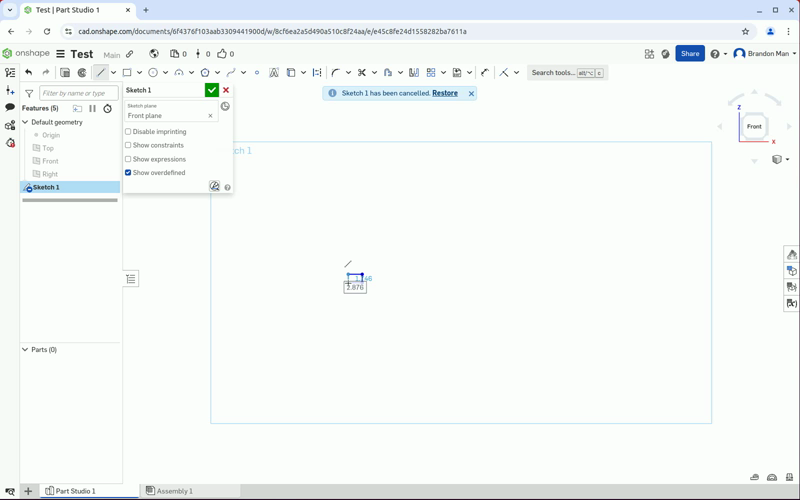
key_up(shift)
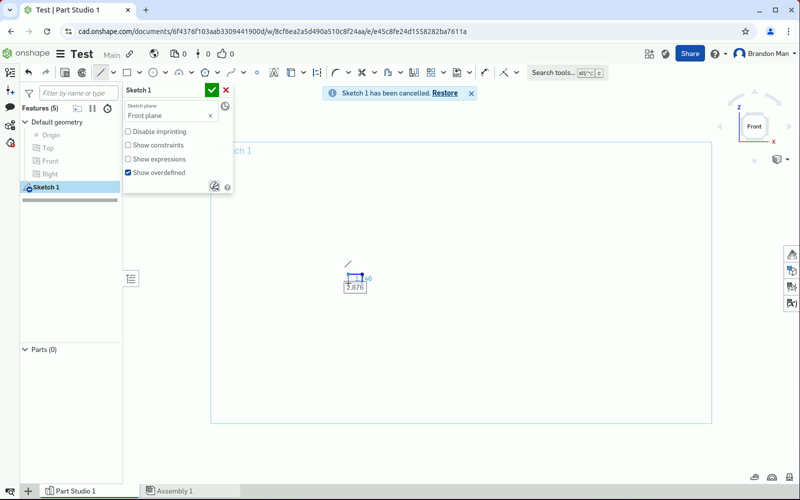
click(348, 282)
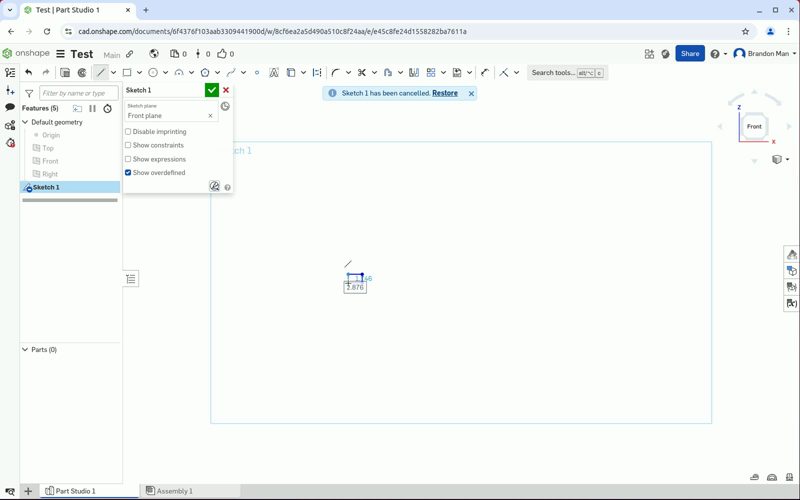
key(esc)
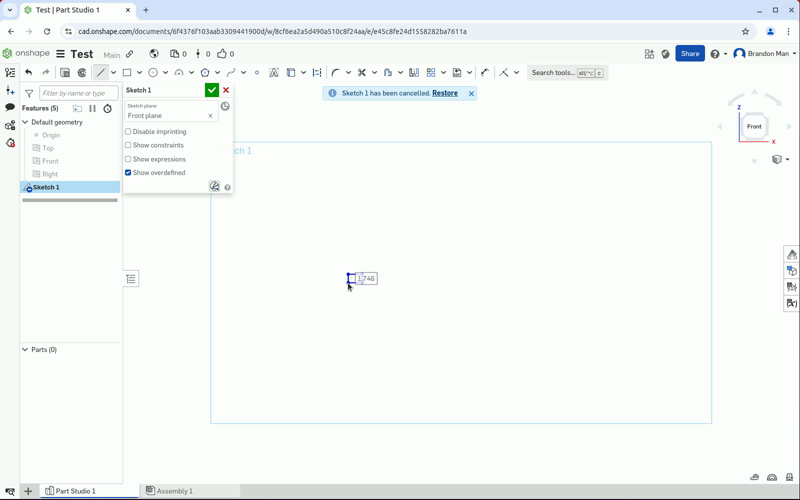
mouse_move(352, 278)
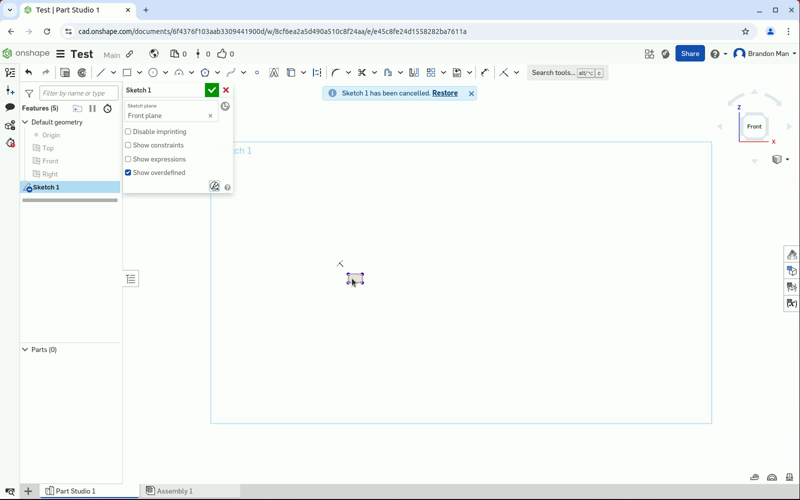
scroll(6)
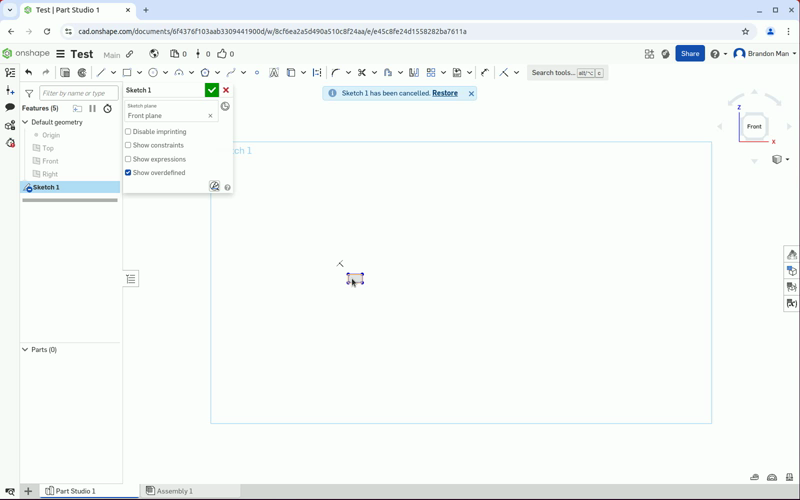
scroll(6)
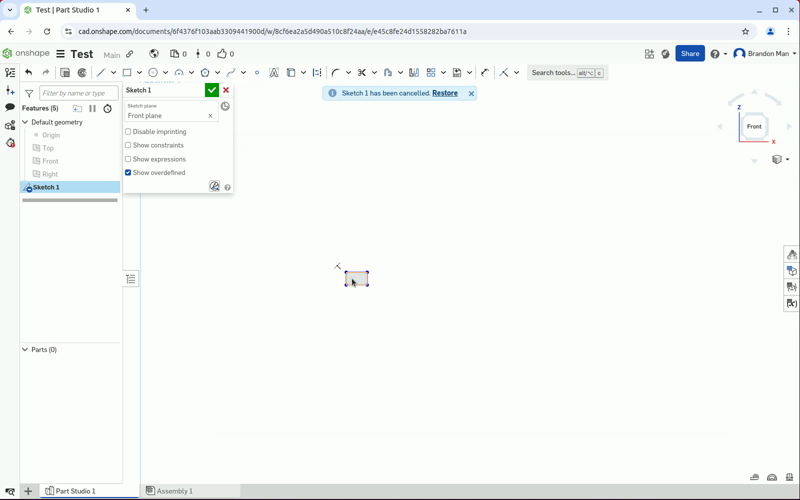
scroll(6)
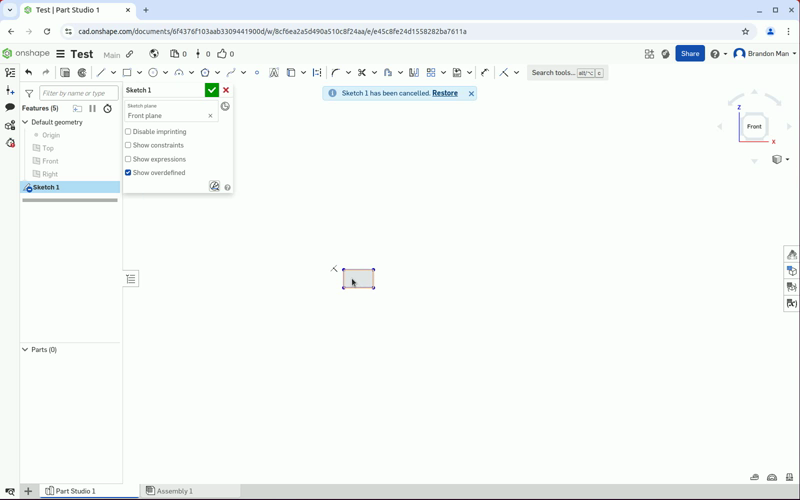
scroll(6)
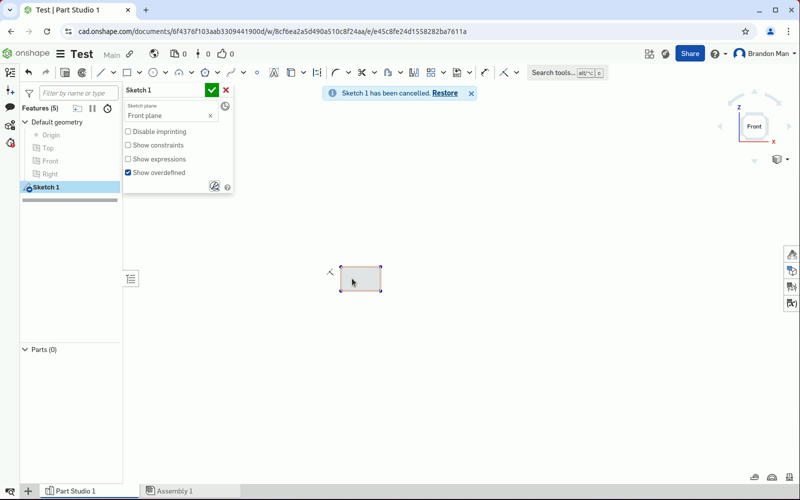
scroll(6)
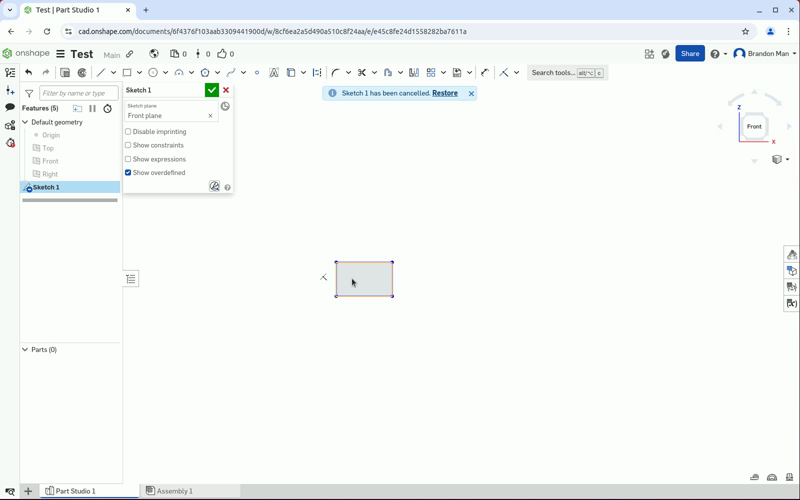
scroll(6)
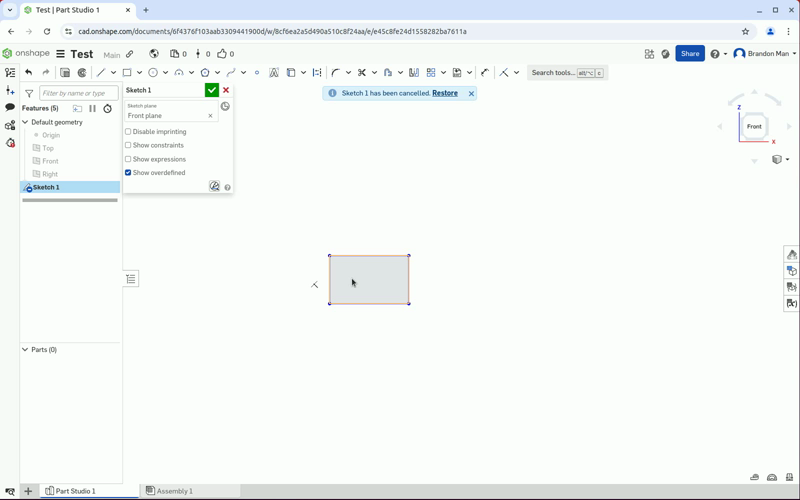
scroll(6)
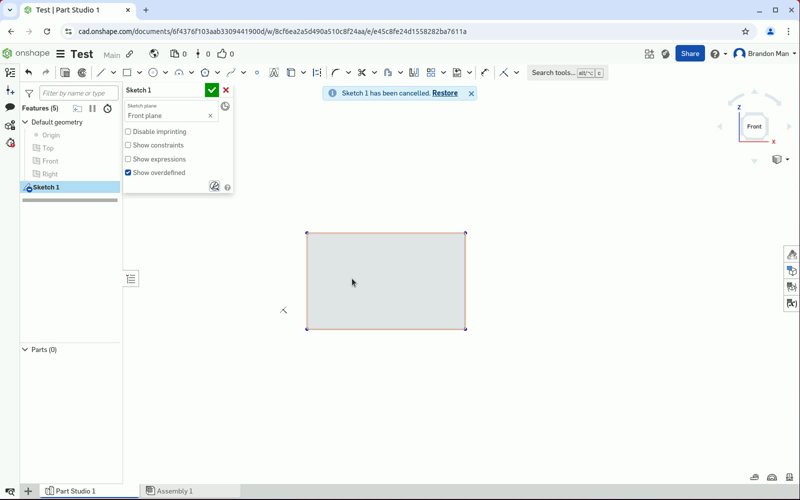
click(352, 278)
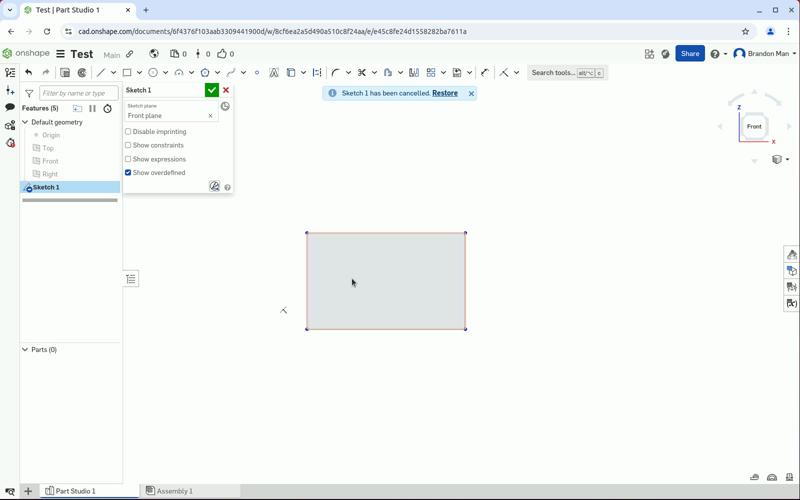
scroll(-6)
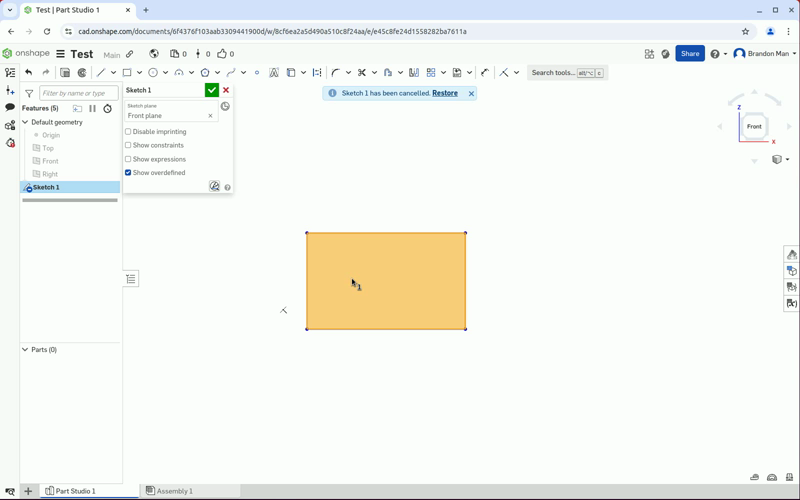
scroll(-6)
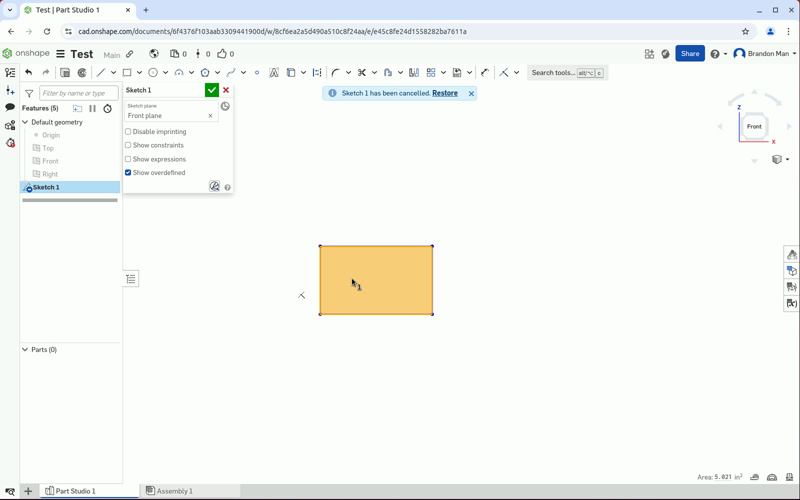
scroll(-6)
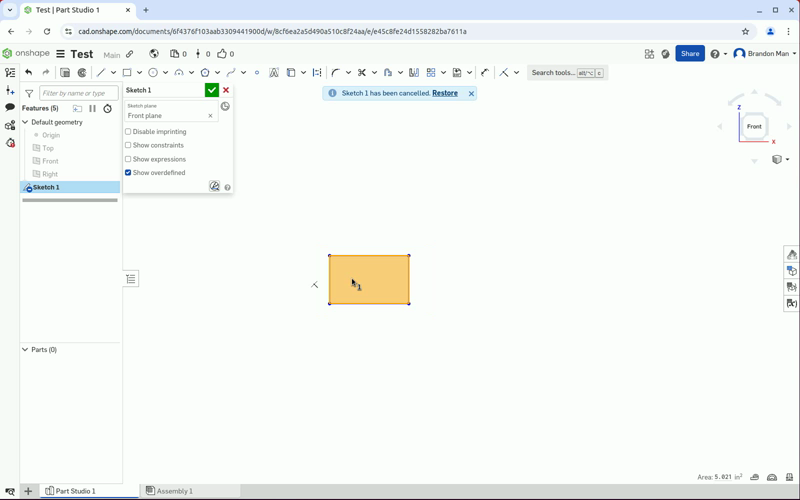
scroll(-6)
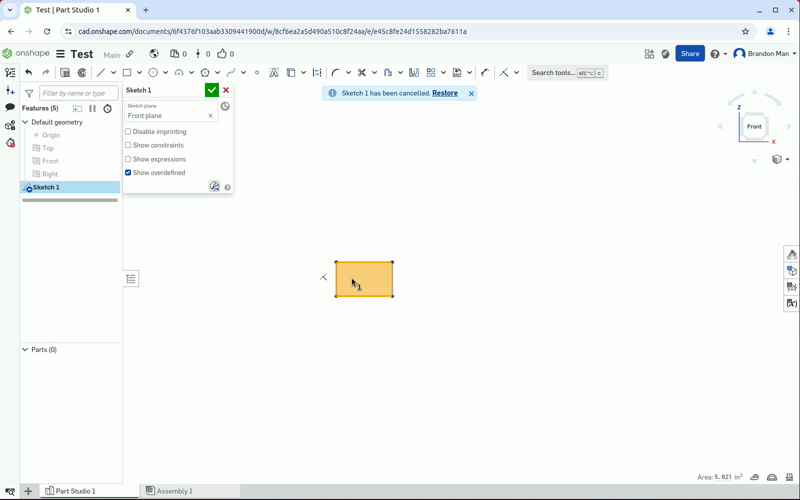
scroll(-6)
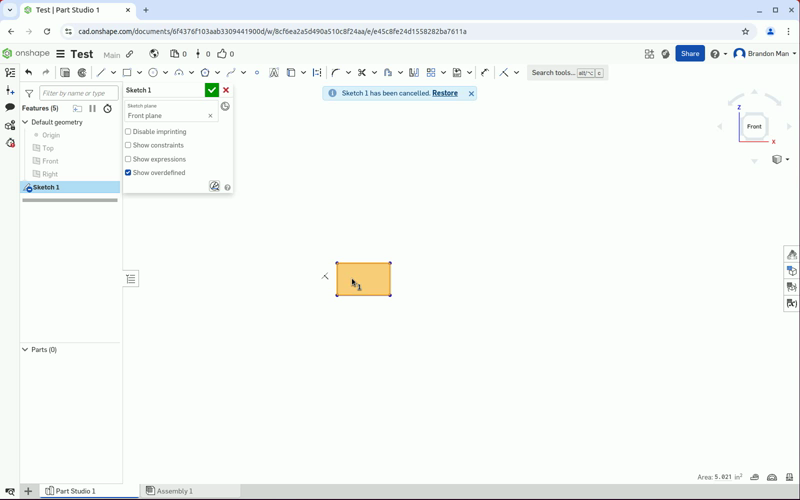
scroll(-6)
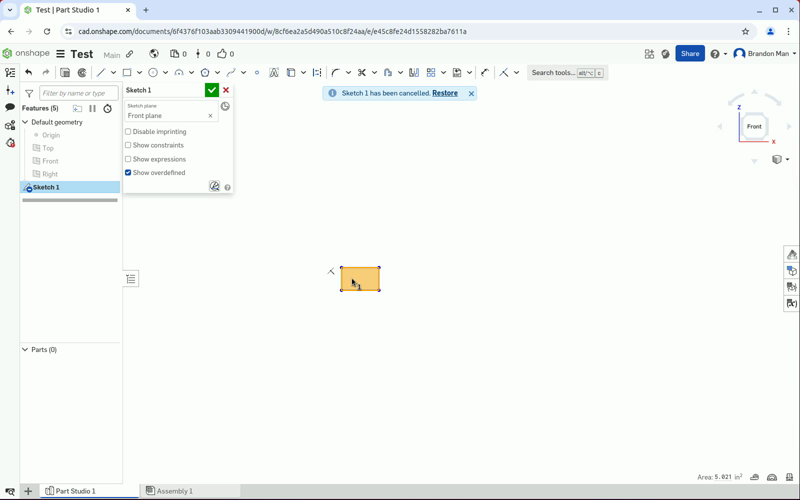
scroll(-6)
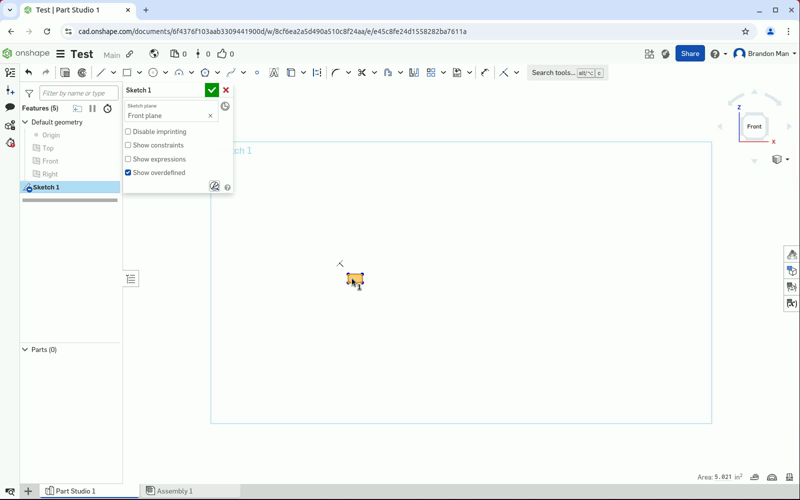
mouse_move(73, 352)
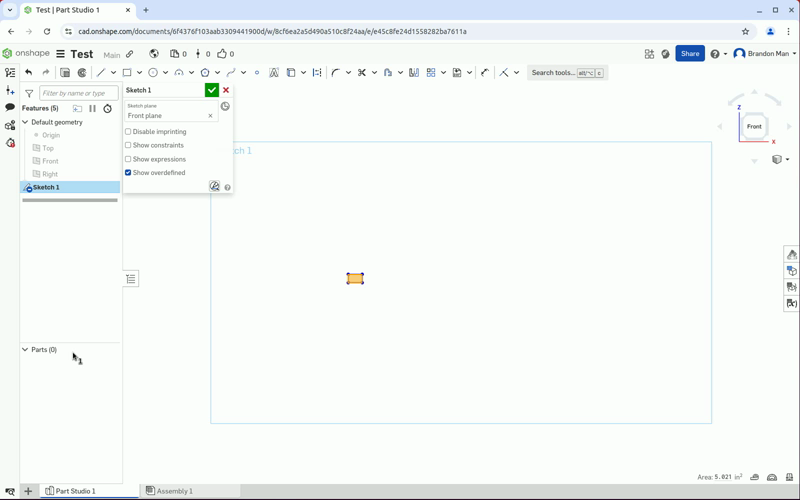
key(shift+y)
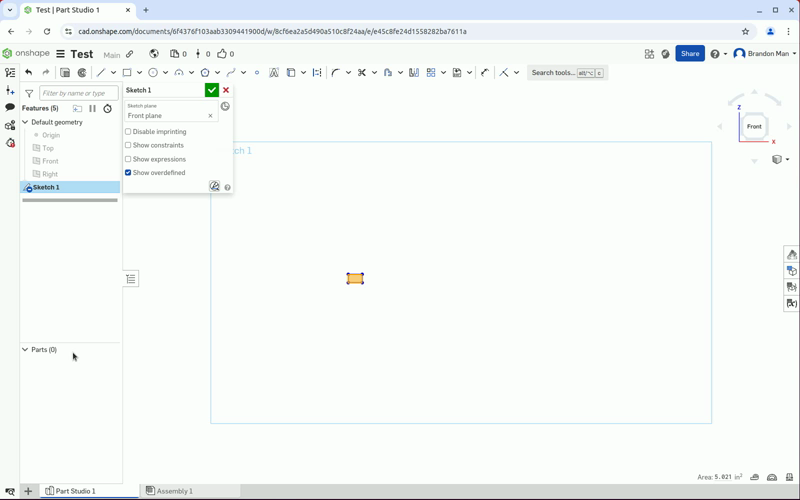
key(shift+e)
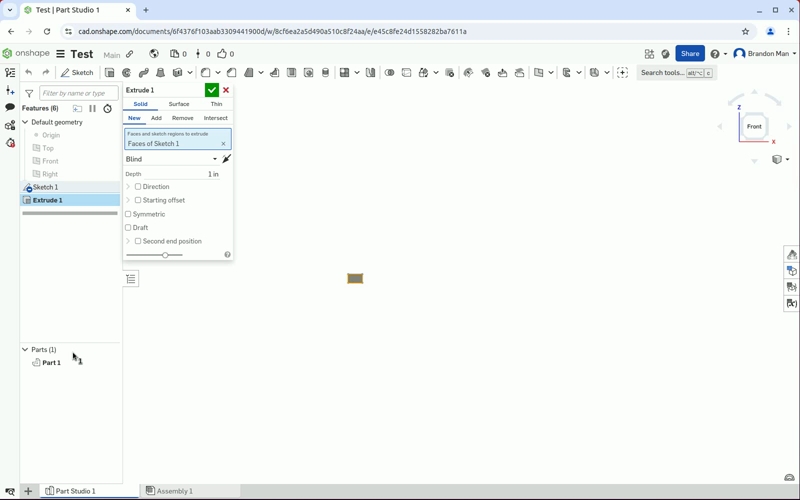
mouse_move(143, 106)
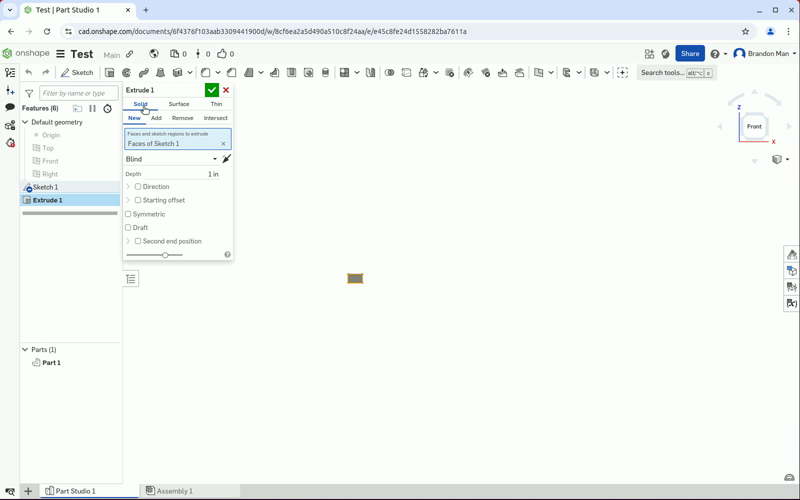
click(143, 106)
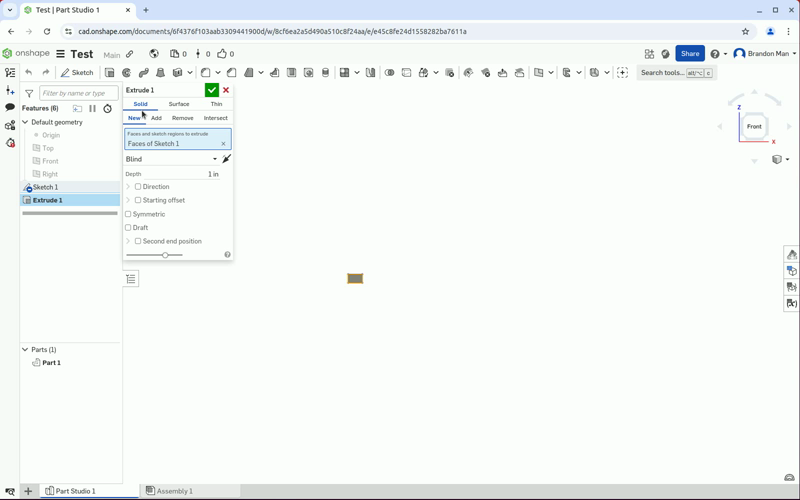
mouse_move(137, 120)
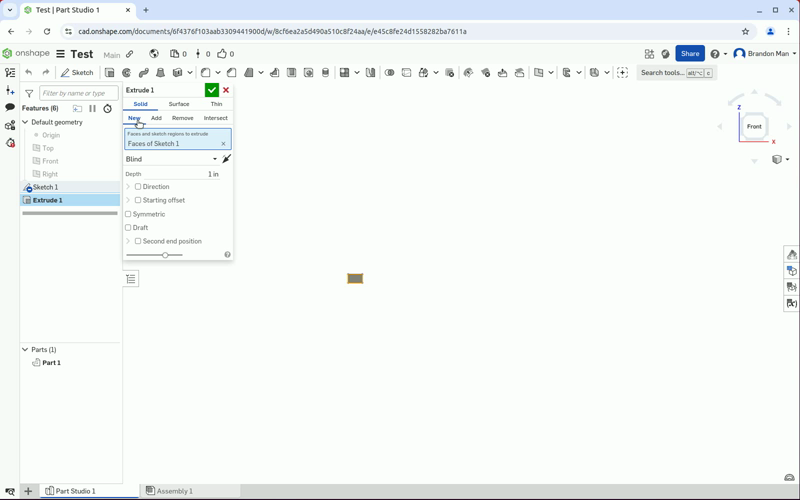
click(137, 120)
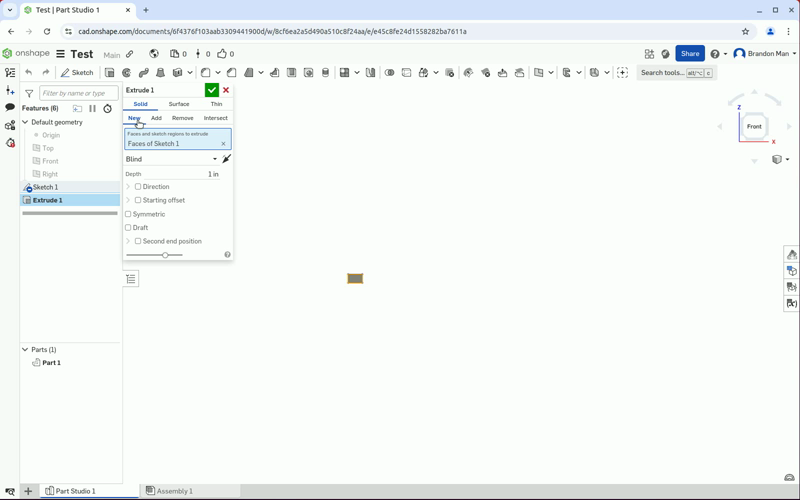
key(tab, 4)
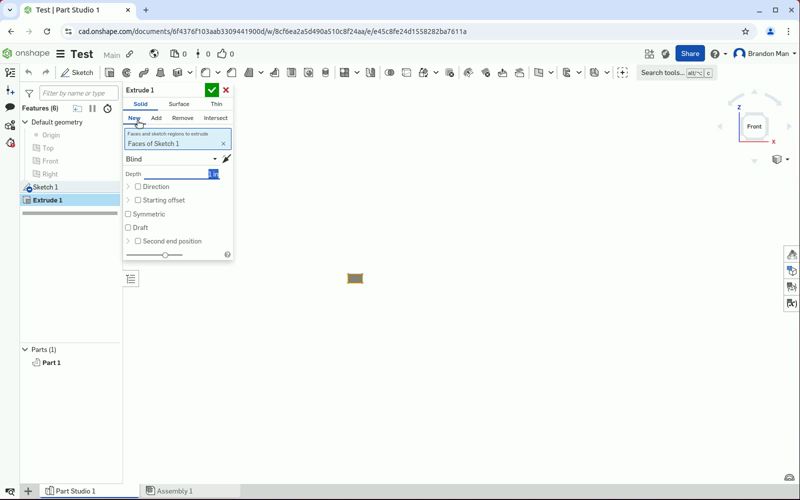
text(10.591)
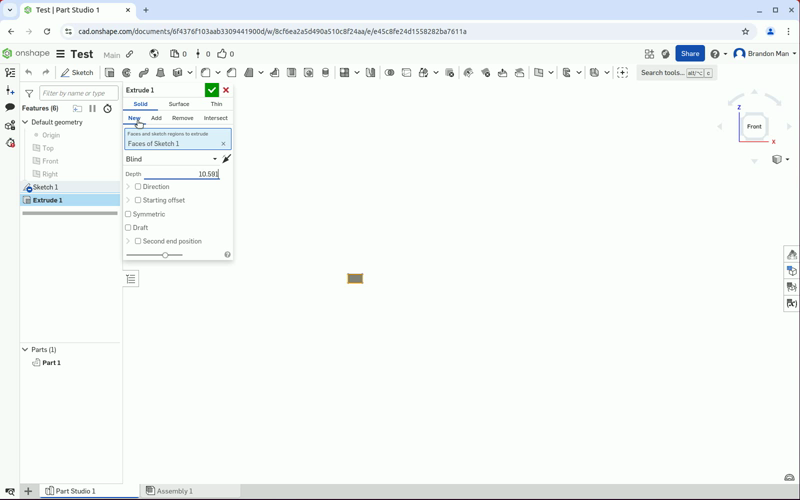
key(enter)
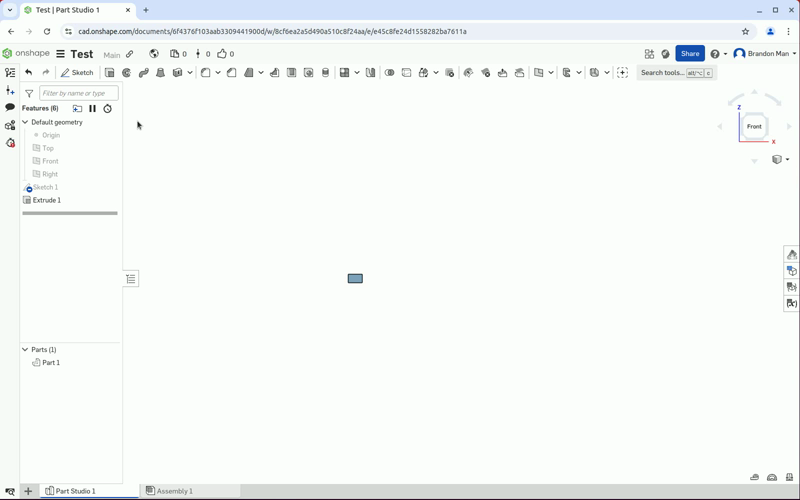
key(shift+h)
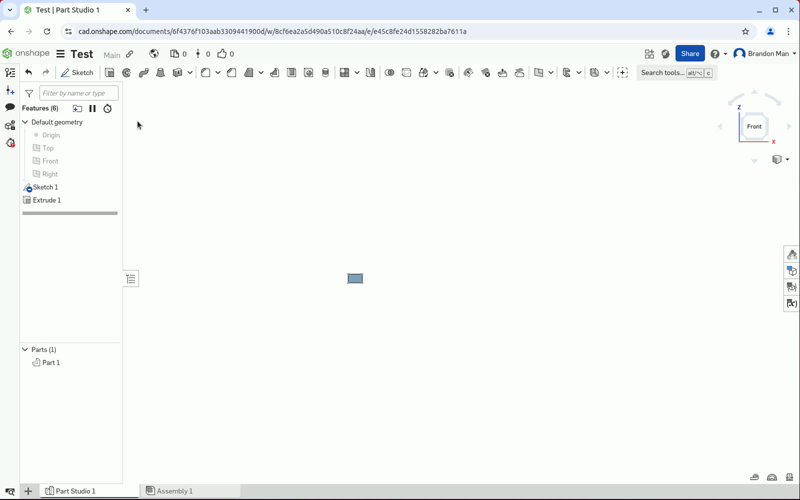
key(shift+h)
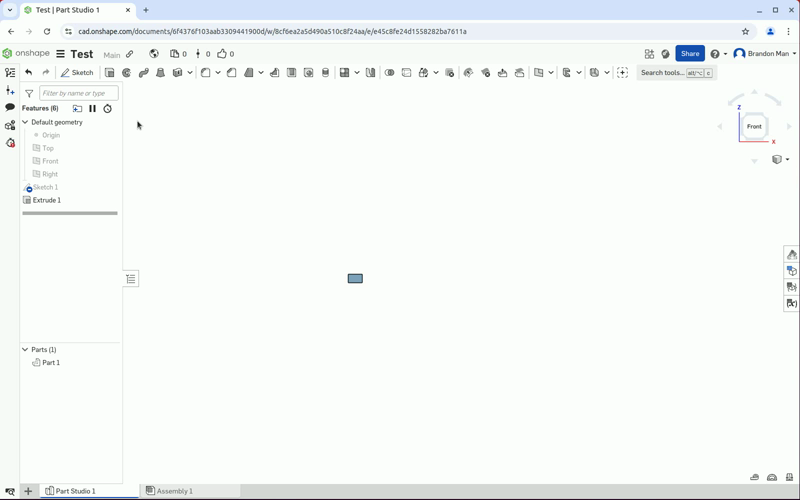
mouse_move(73, 189)
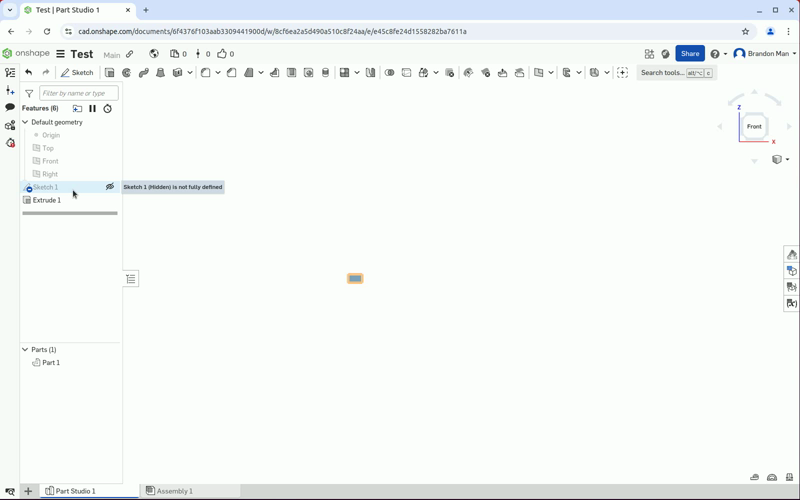
click(73, 189)
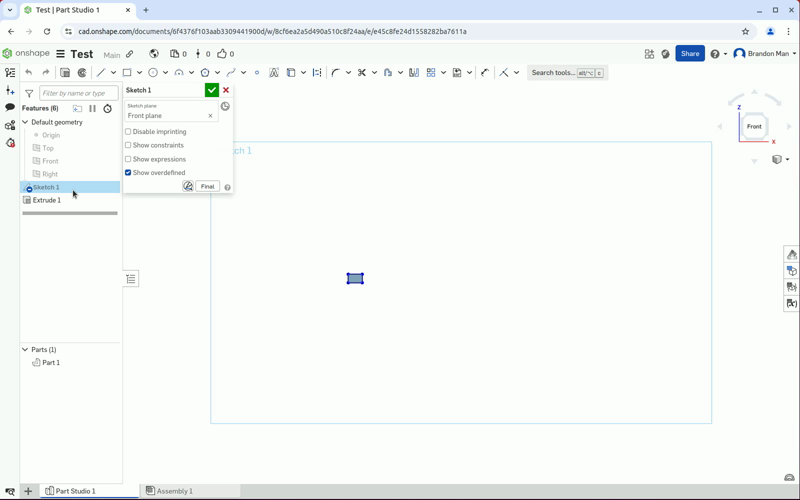
mouse_move(229, 92)
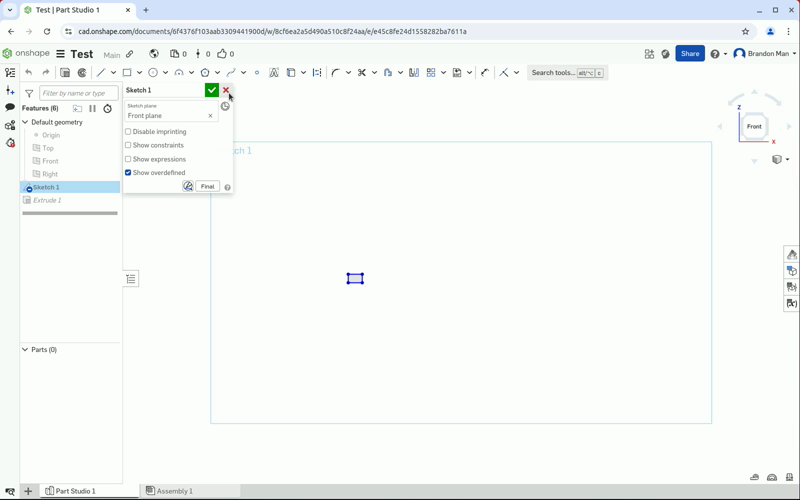
click(229, 92)
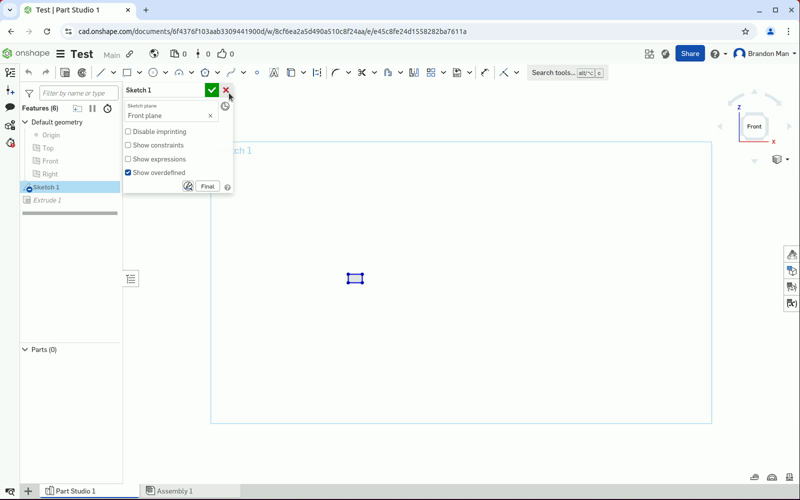
key(shift+s)
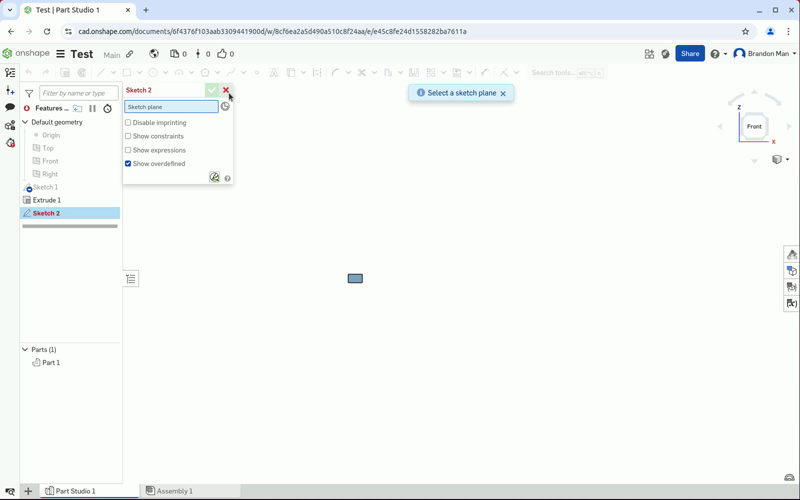
mouse_move(73, 163)
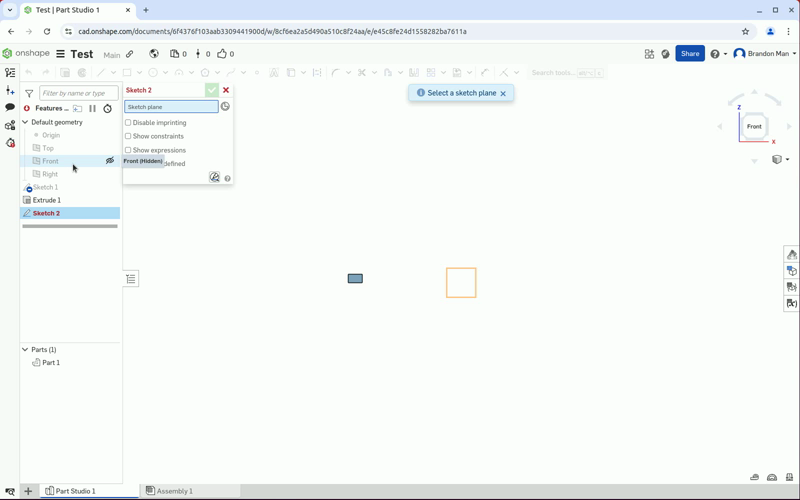
click(73, 163)
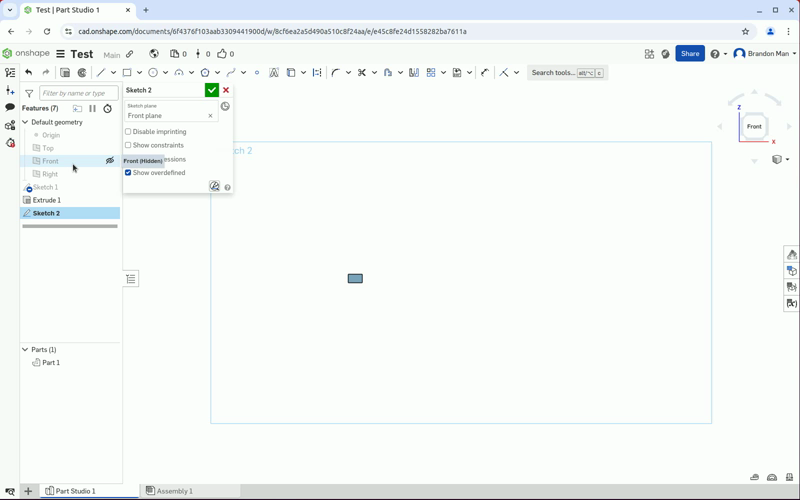
mouse_move(73, 352)
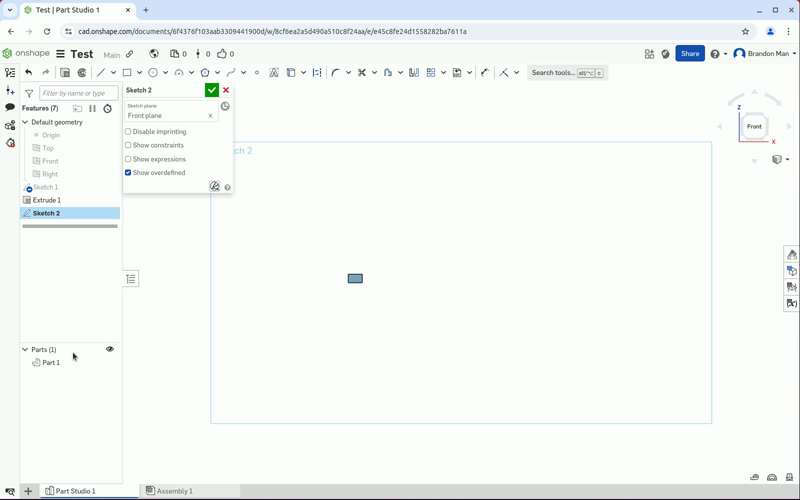
key(y)
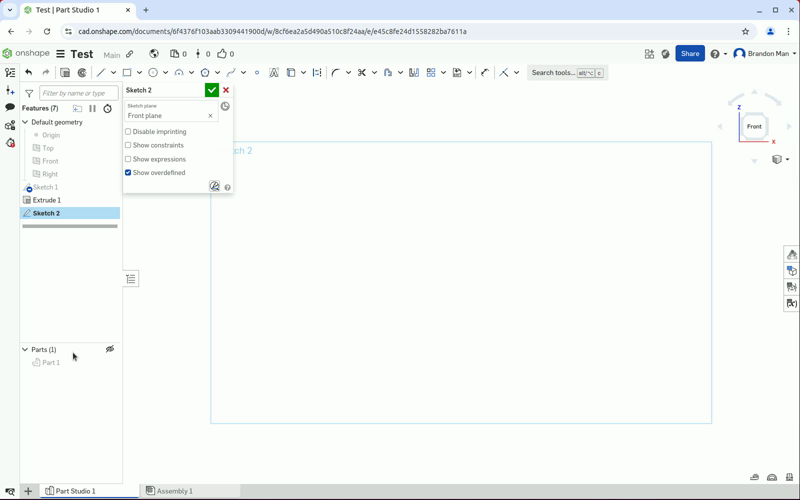
key(l)
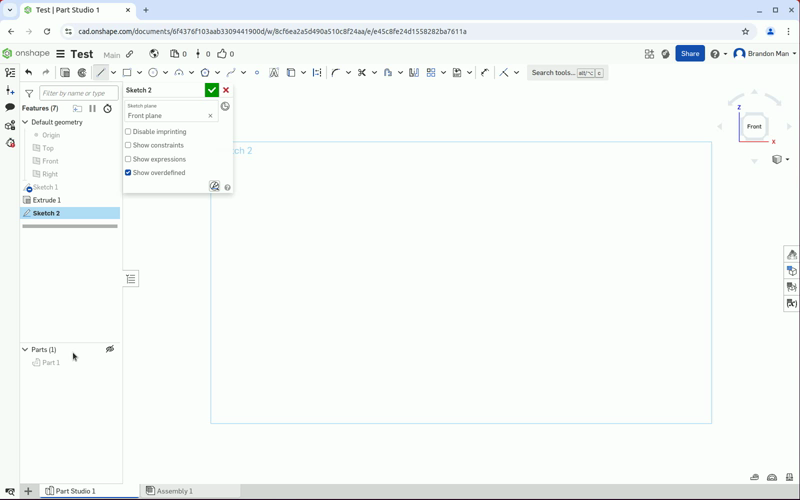
key_down(shift)
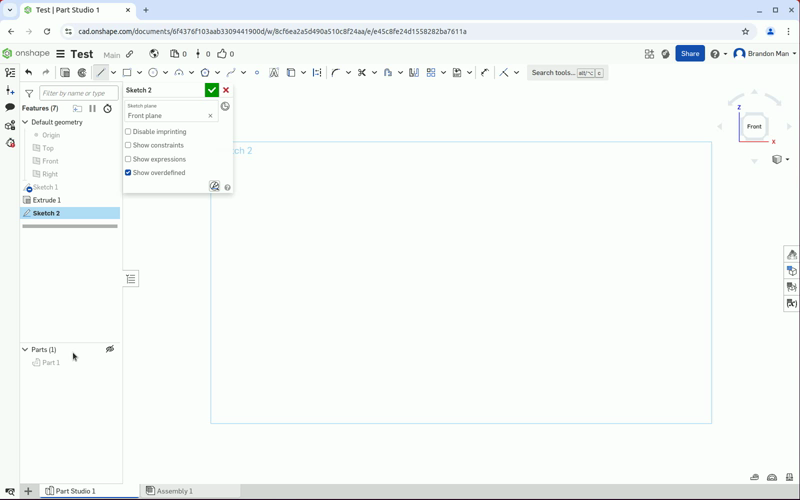
mouse_move(560, 282)
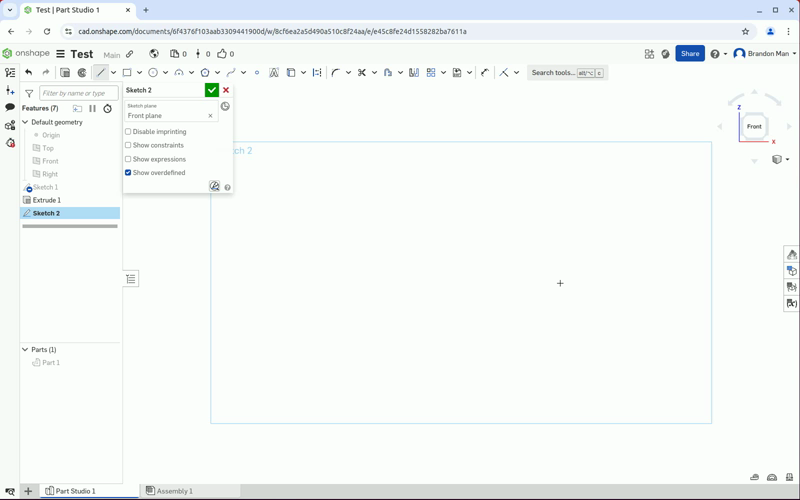
click(560, 282)
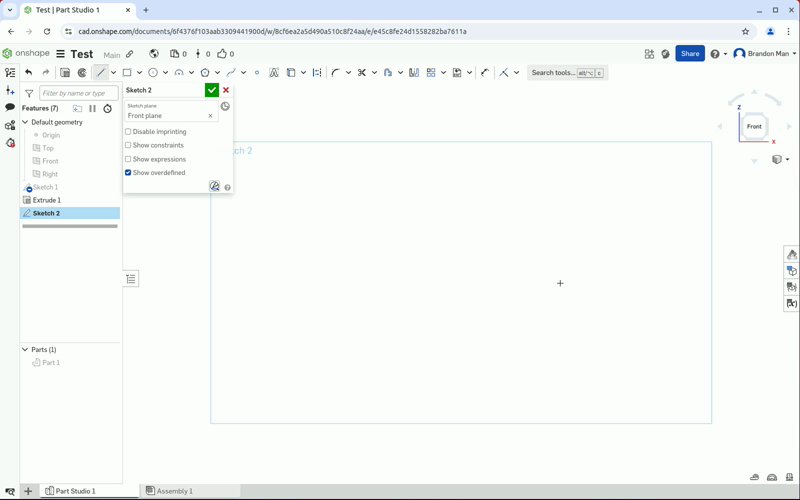
key_up(shift)
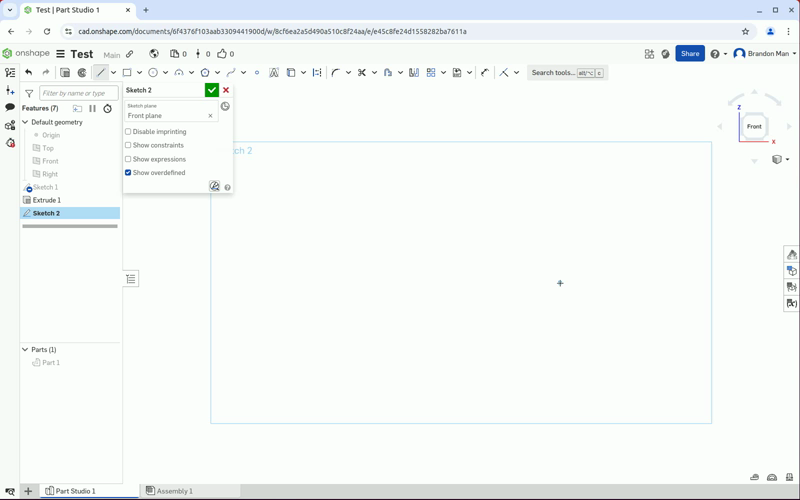
key_down(shift)
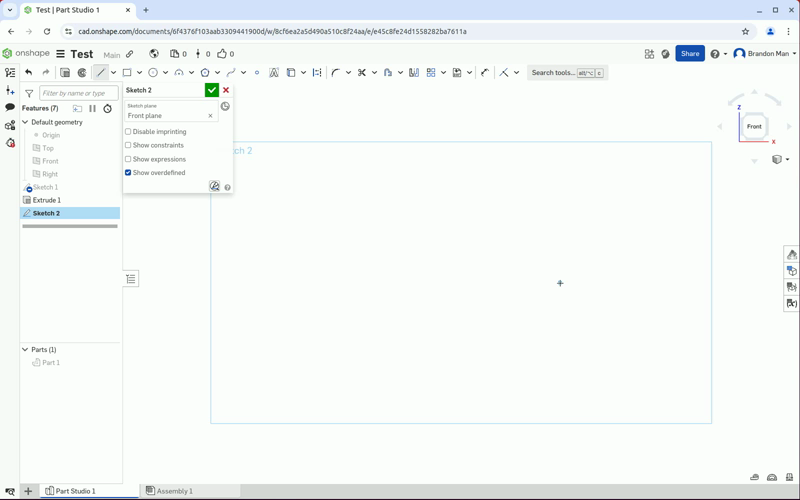
mouse_move(589, 282)
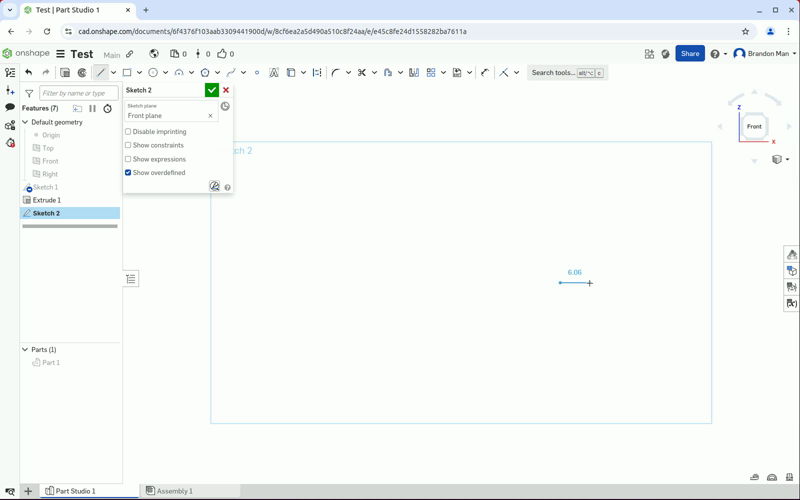
mouse_move(574, 282)
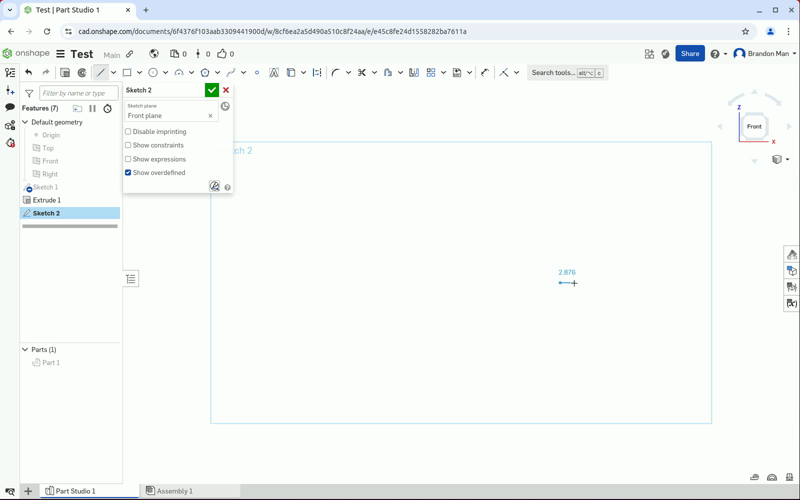
click(574, 282)
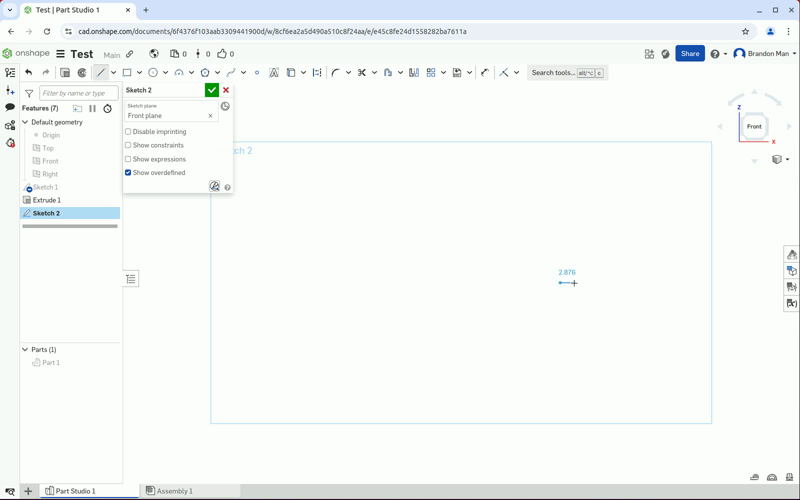
key_up(shift)
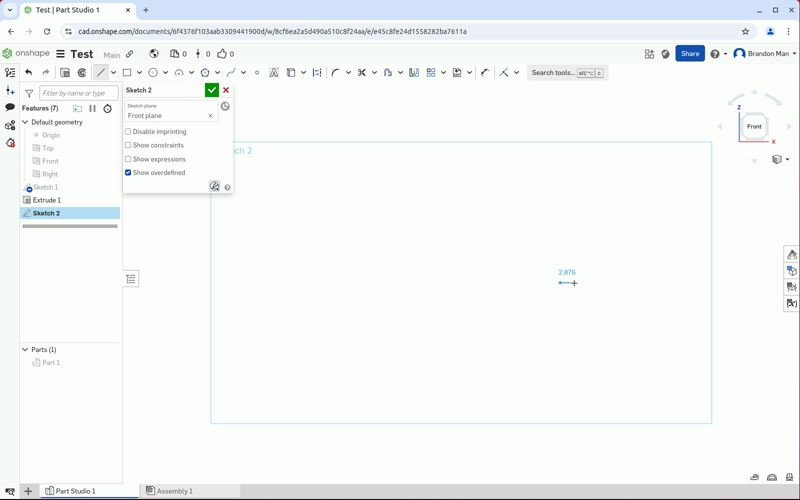
key_down(shift)
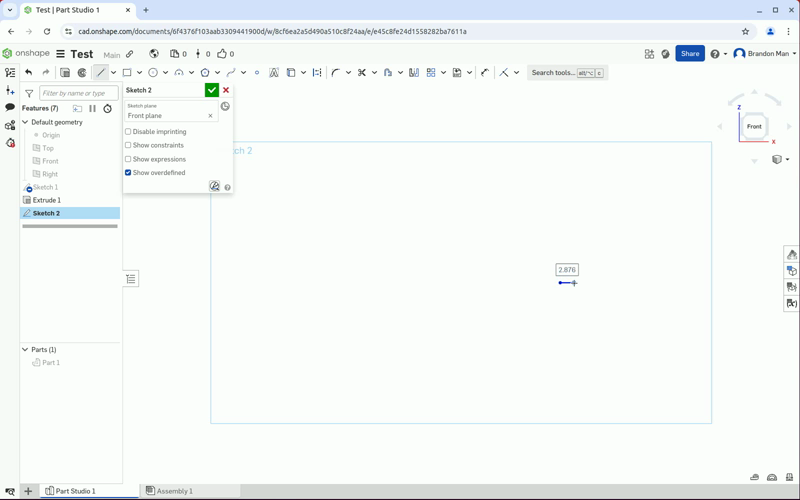
mouse_move(589, 282)
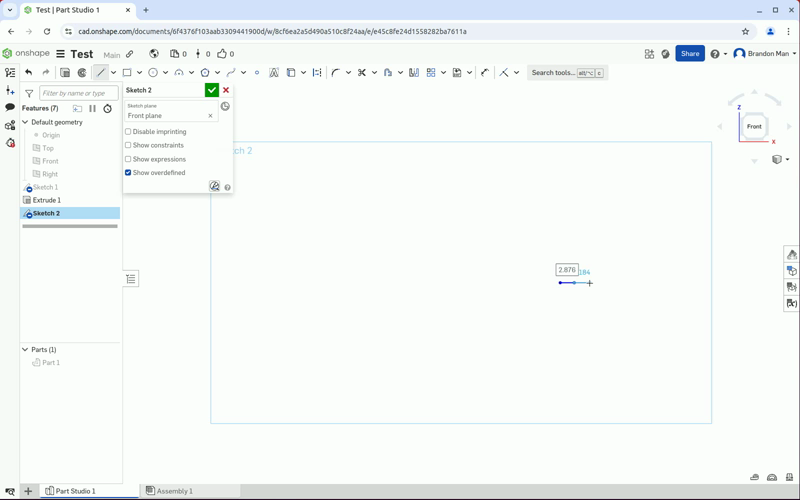
mouse_move(574, 274)
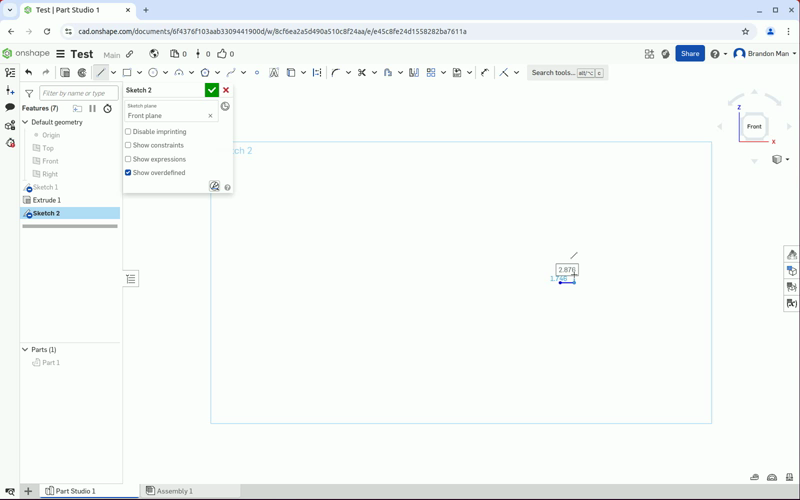
click(574, 274)
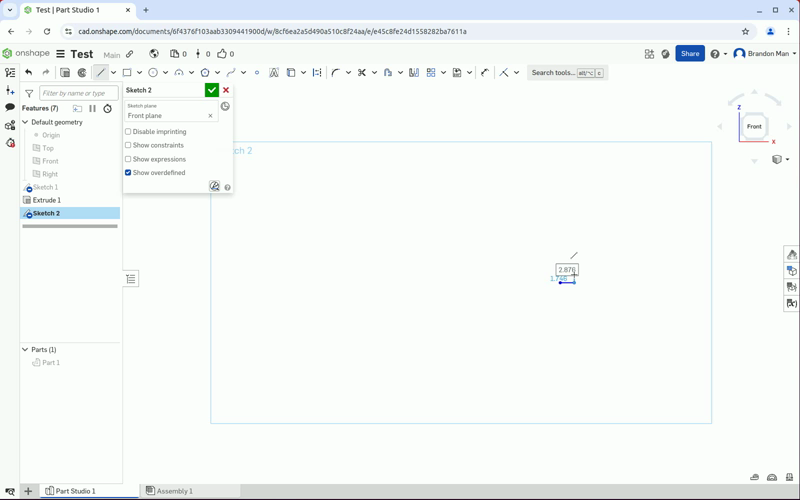
key_up(shift)
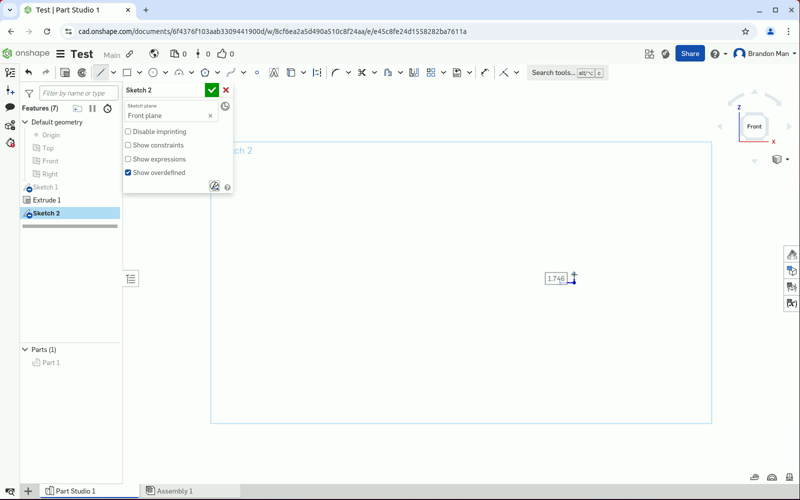
key_down(shift)
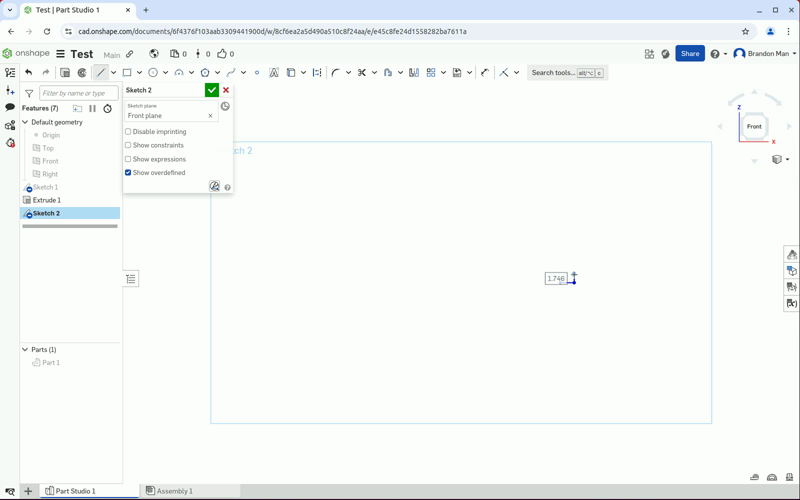
mouse_move(589, 274)
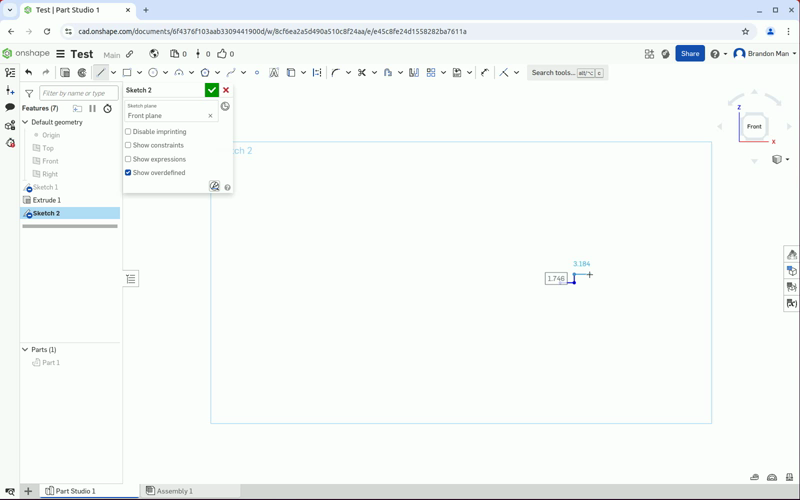
mouse_move(560, 274)
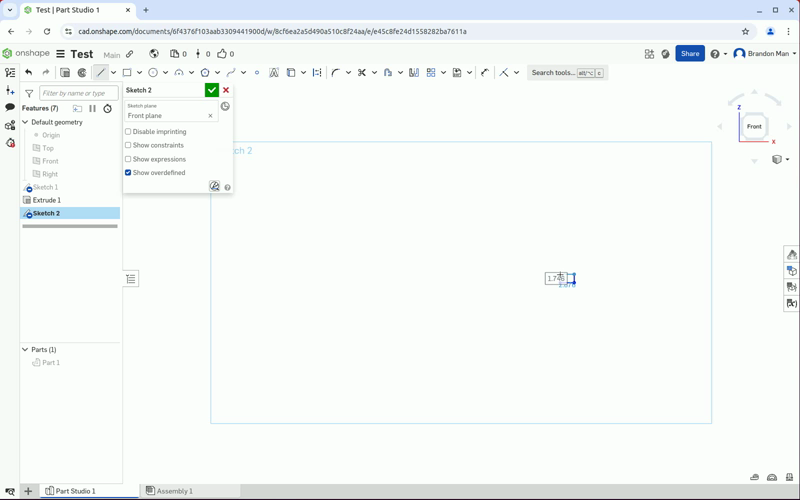
click(560, 274)
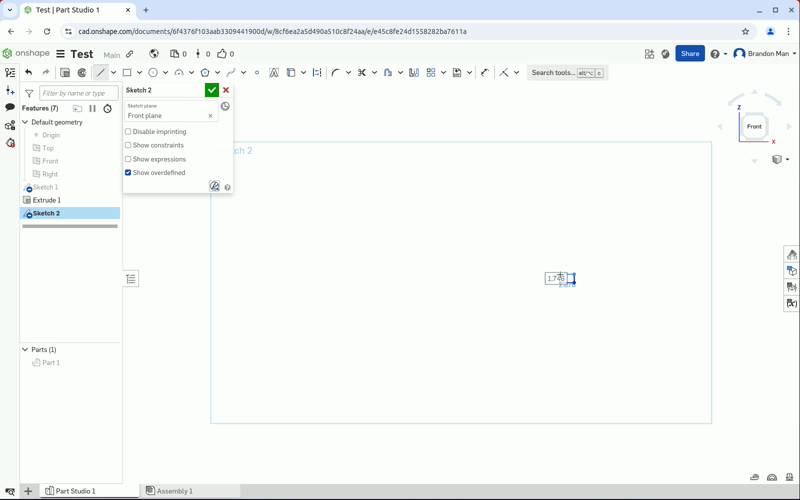
key_up(shift)
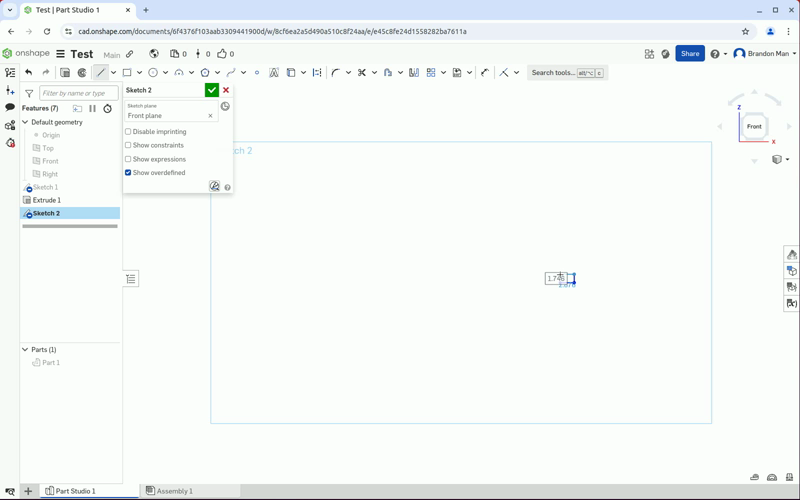
mouse_move(589, 274)
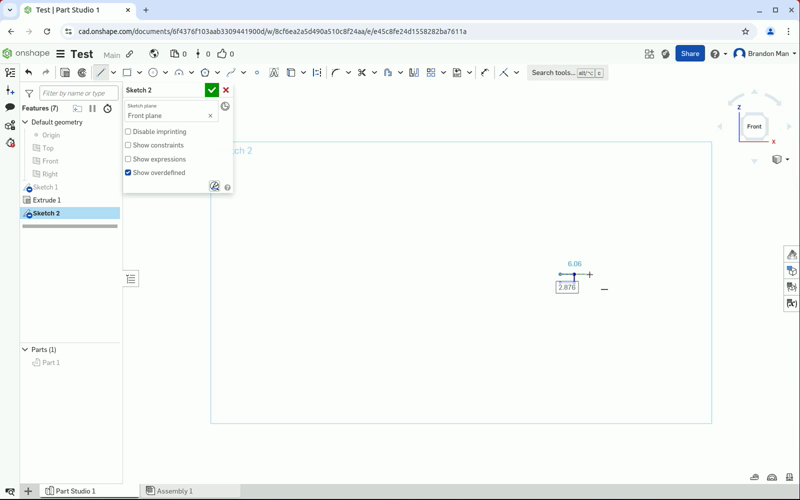
key_down(shift)
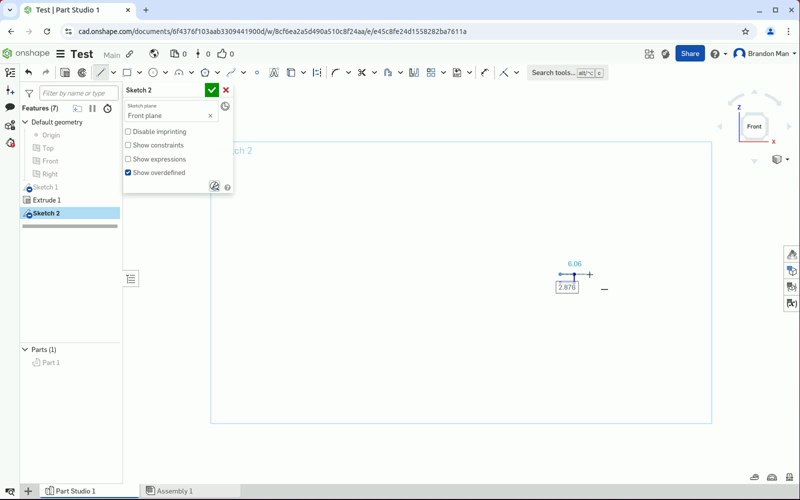
mouse_move(560, 282)
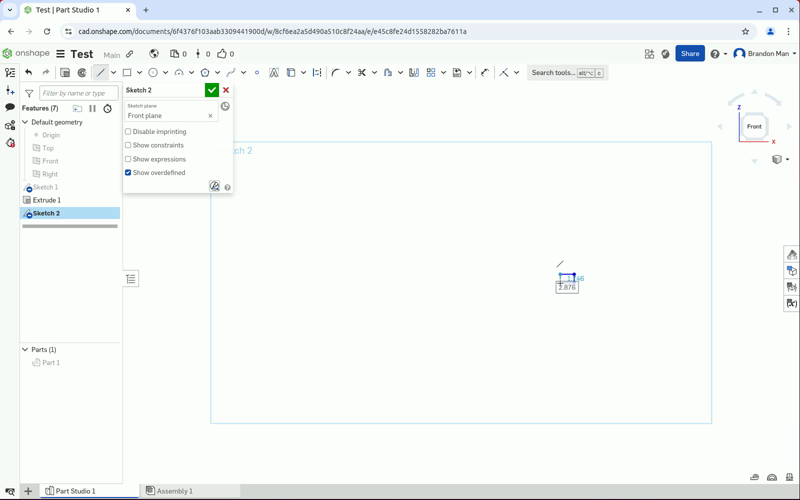
key_up(shift)
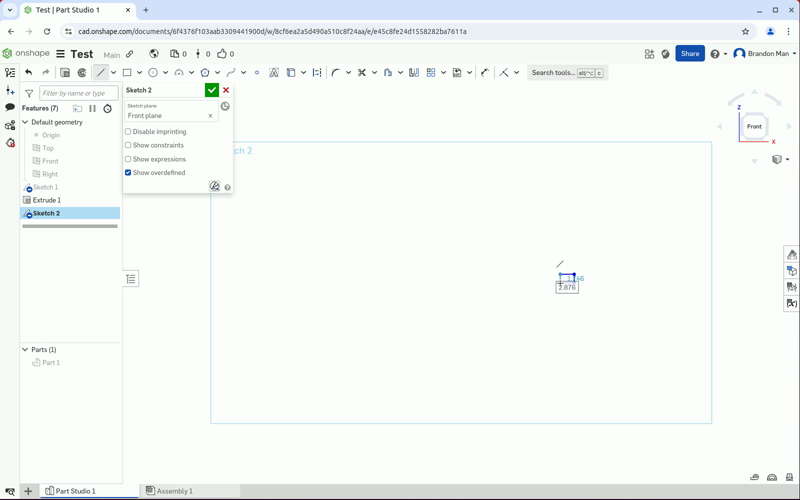
click(560, 282)
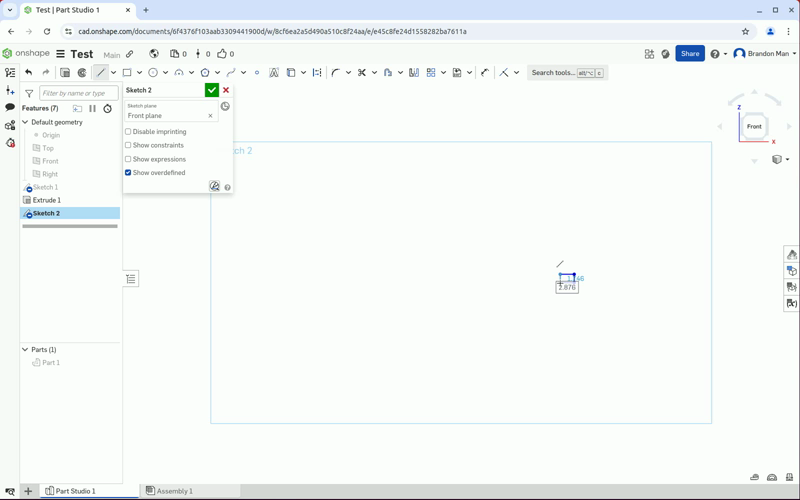
key(esc)
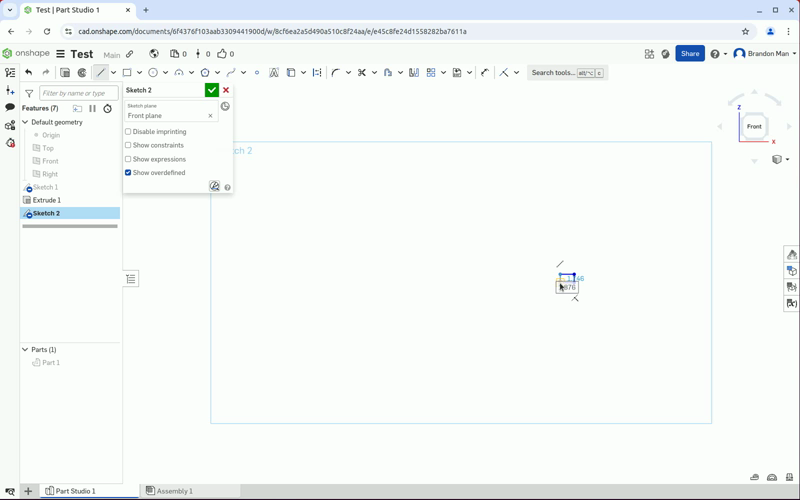
mouse_move(571, 276)
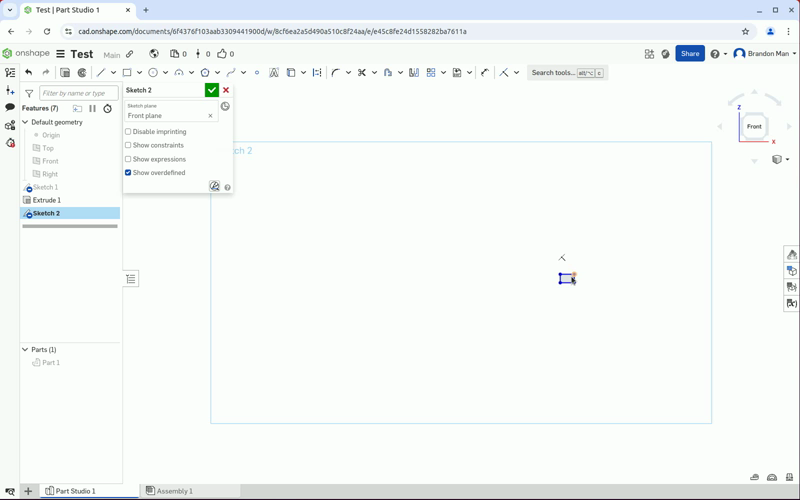
scroll(6)
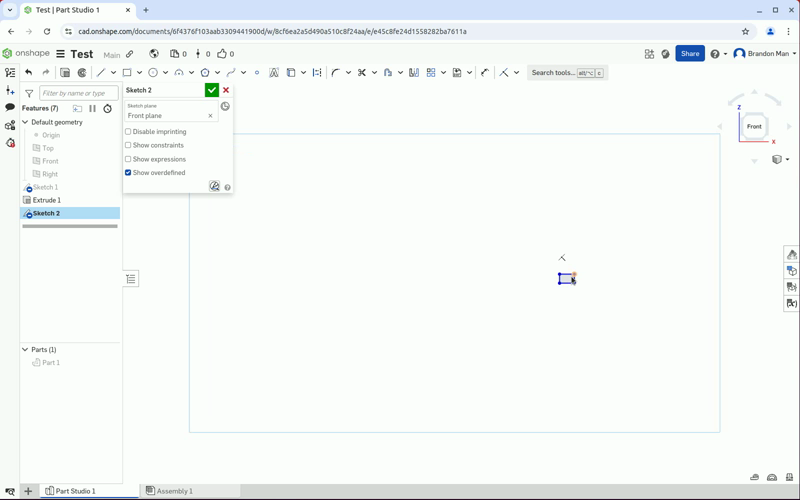
scroll(6)
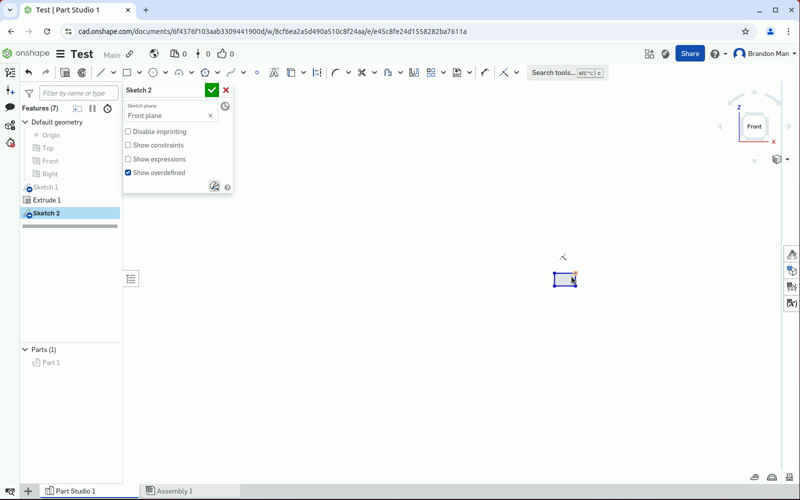
scroll(6)
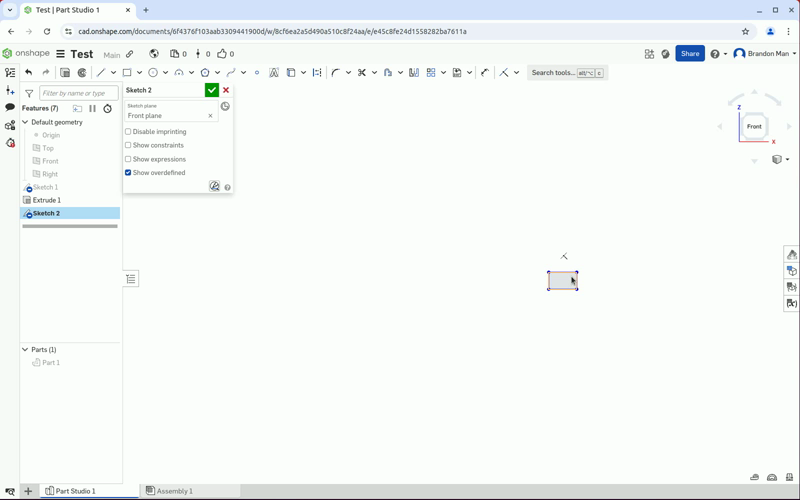
scroll(6)
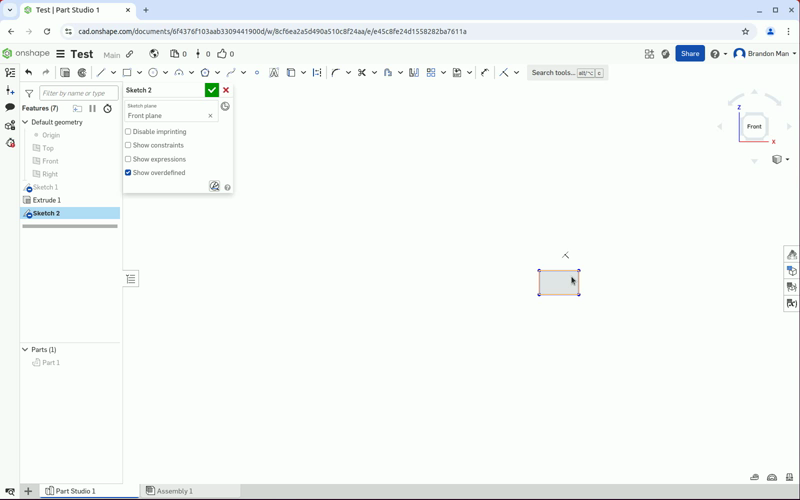
scroll(6)
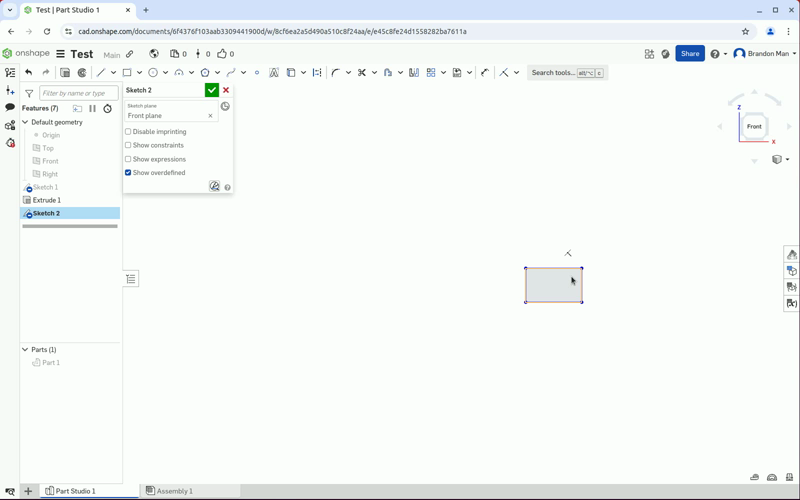
scroll(6)
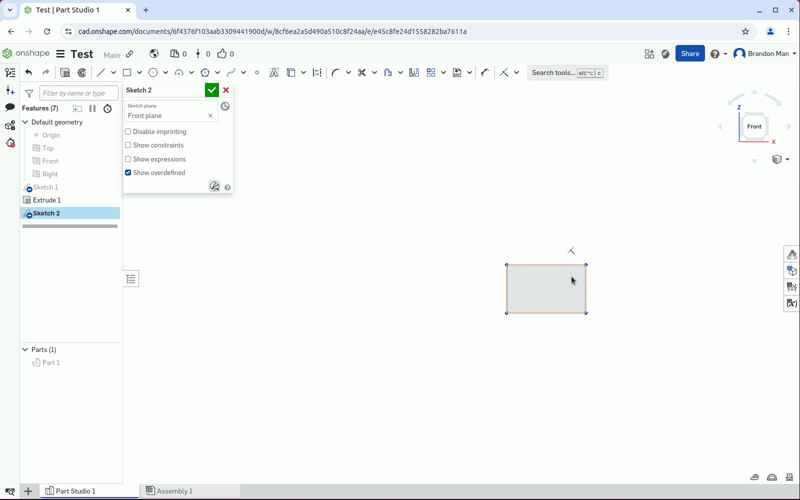
scroll(6)
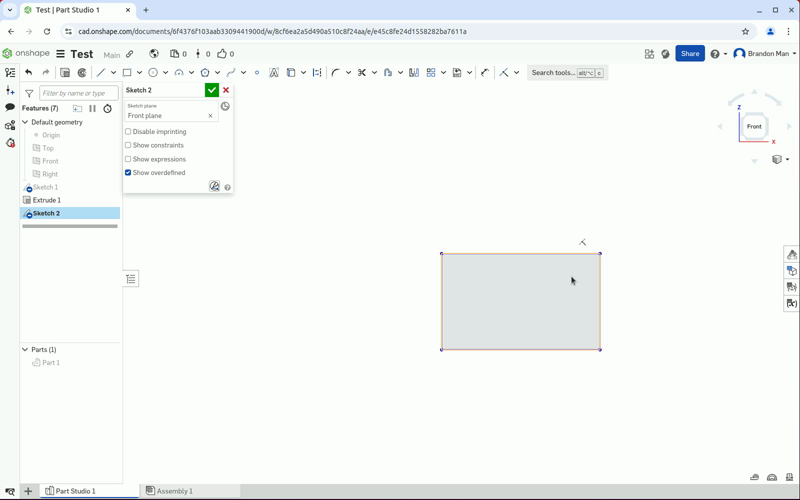
click(571, 276)
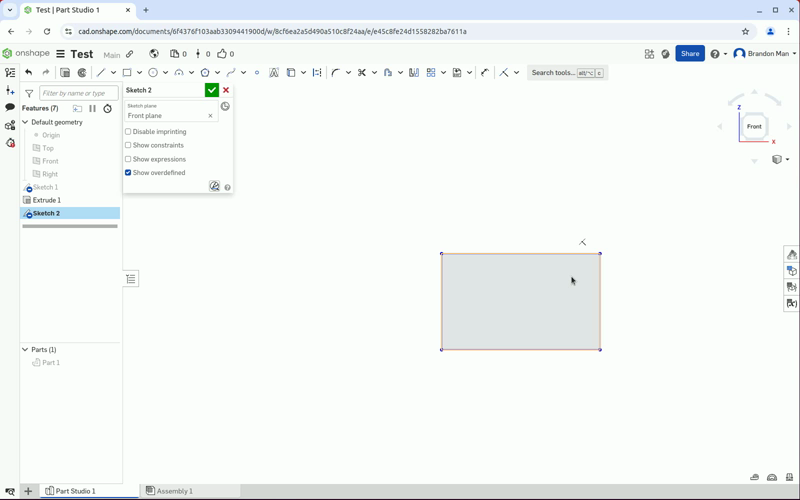
scroll(-6)
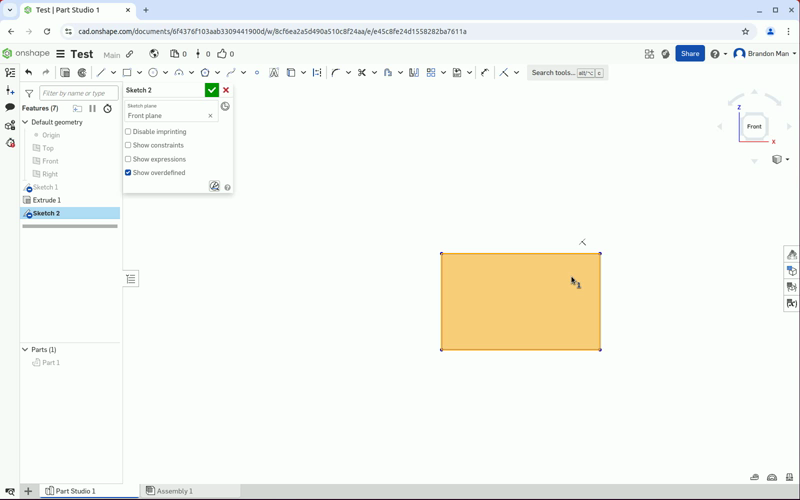
scroll(-6)
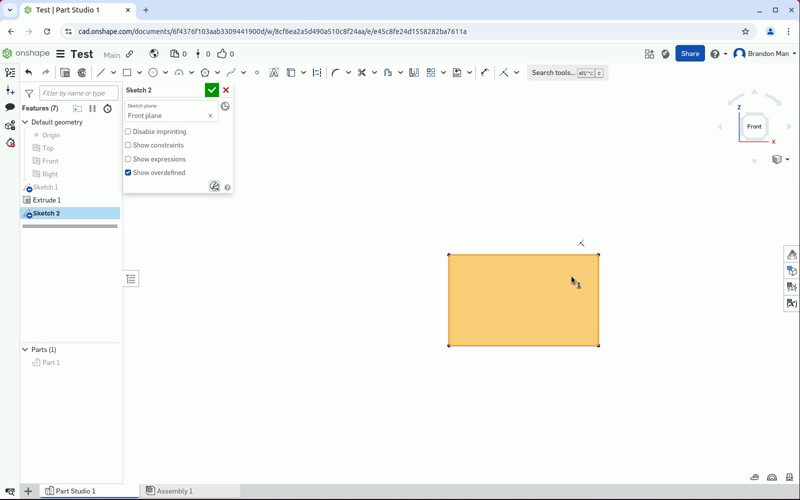
scroll(-6)
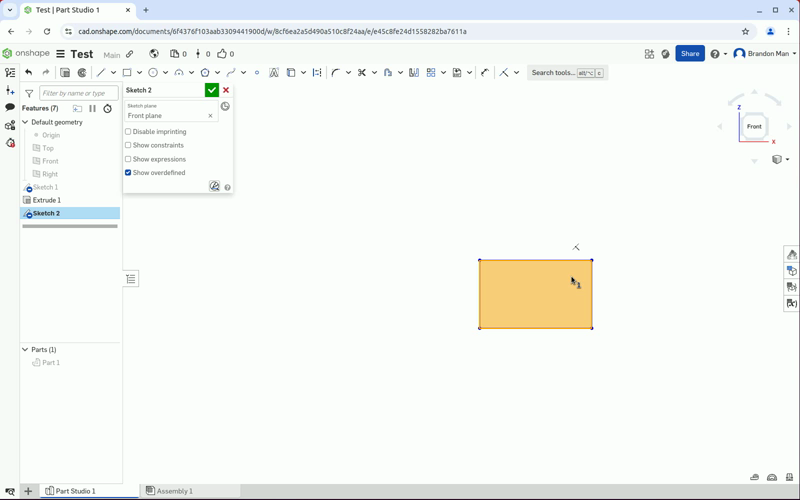
scroll(-6)
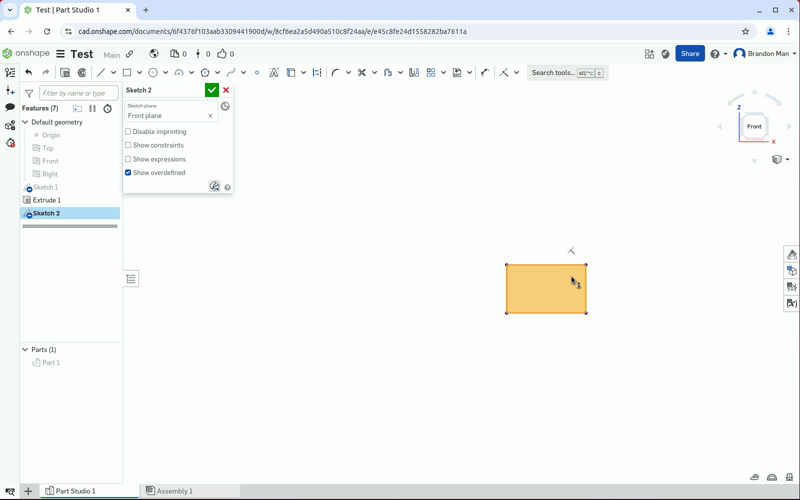
scroll(-6)
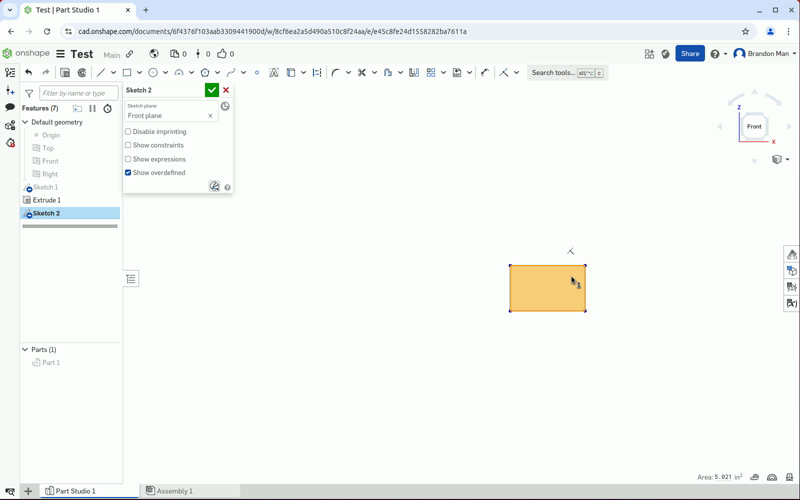
scroll(-6)
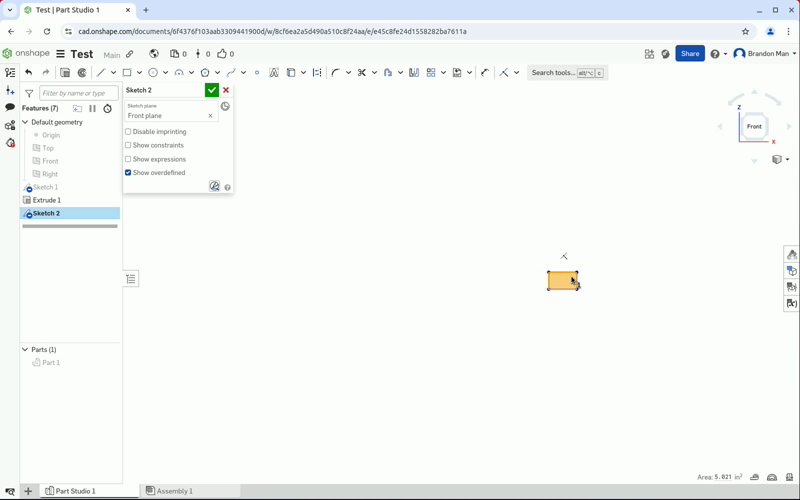
scroll(-6)
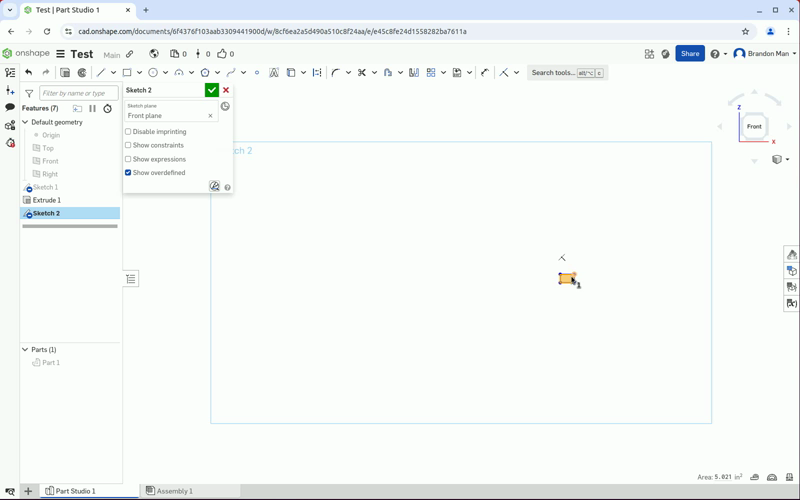
mouse_move(73, 352)
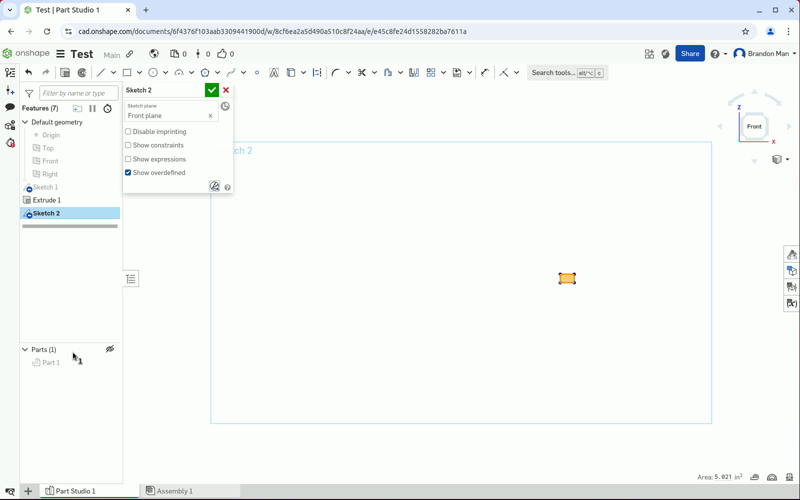
key(shift+y)
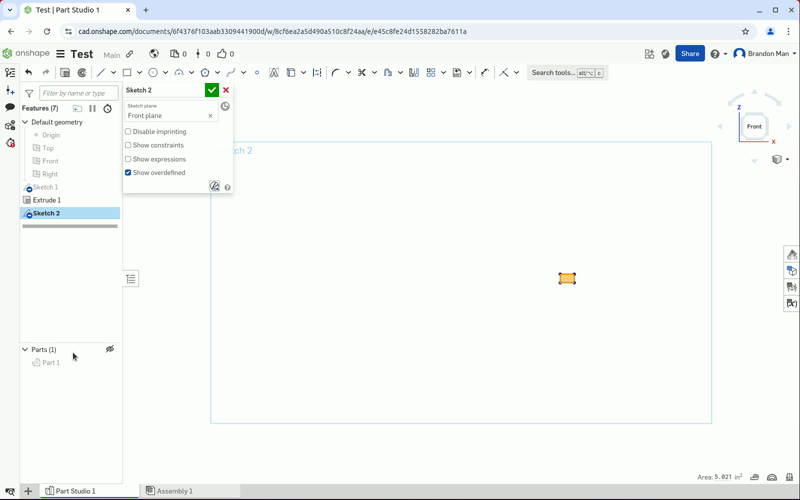
key(shift+e)
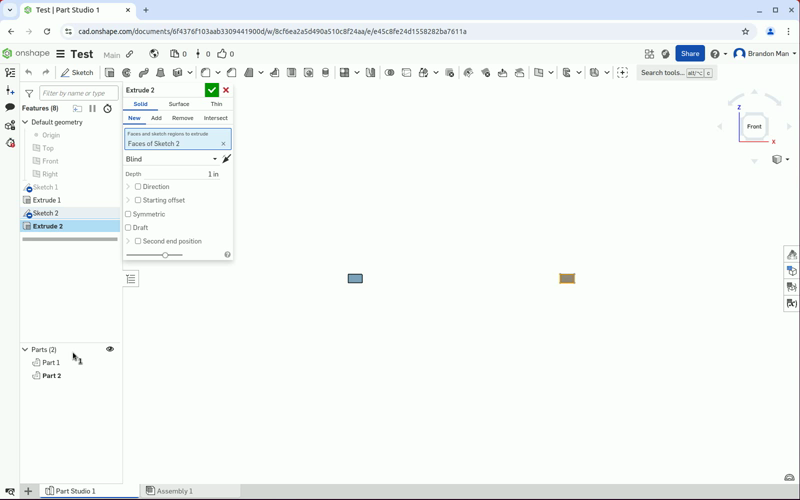
mouse_move(143, 106)
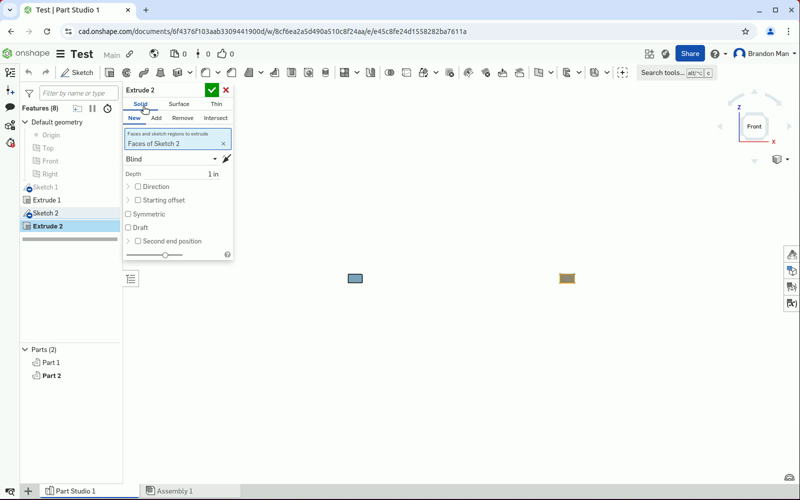
click(143, 106)
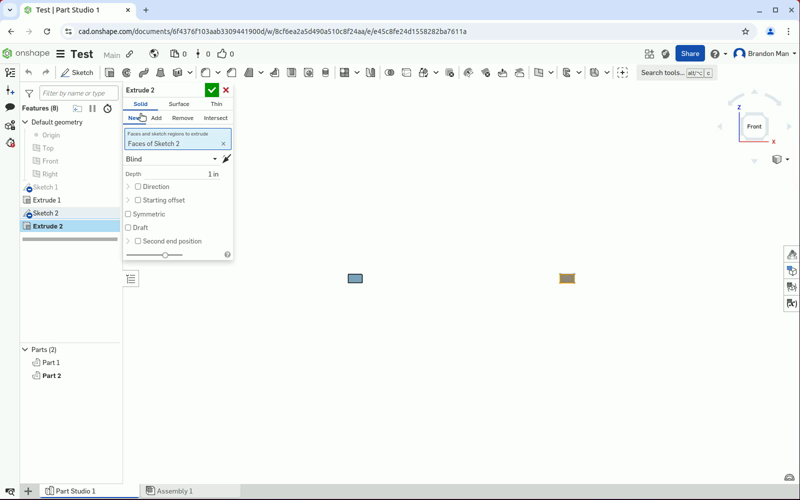
mouse_move(137, 120)
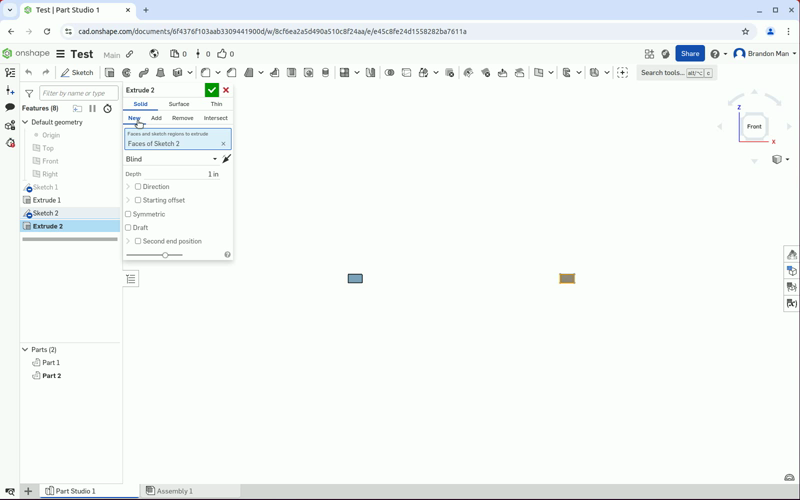
click(137, 120)
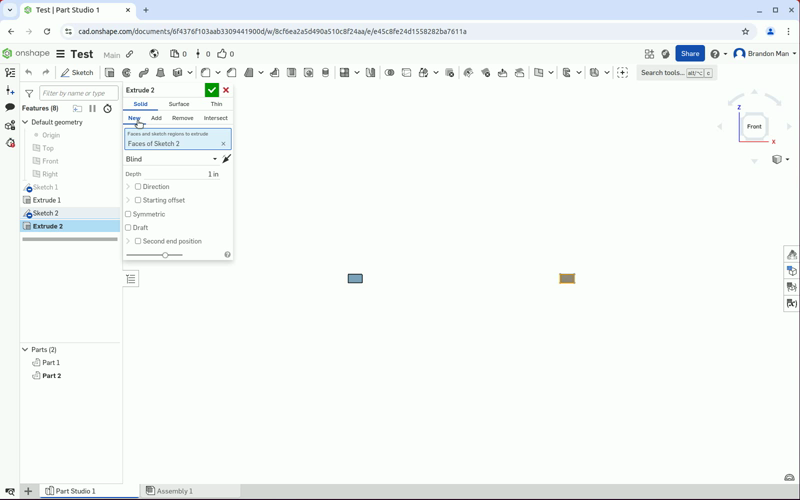
key(tab, 4)
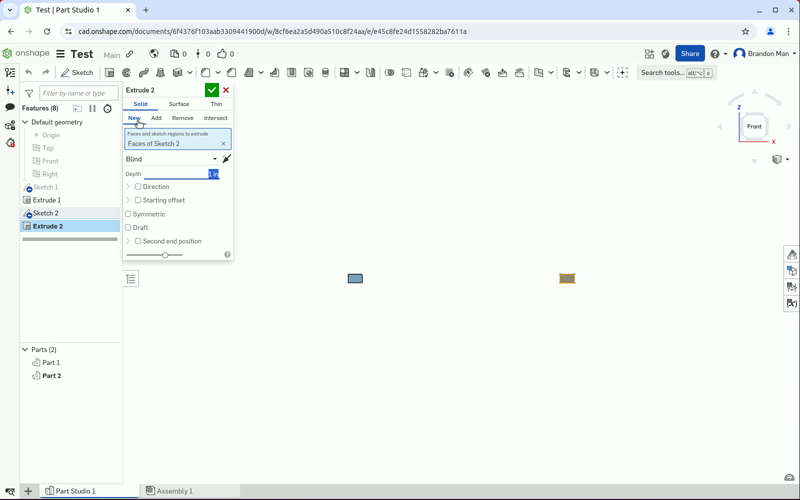
text(10.591)
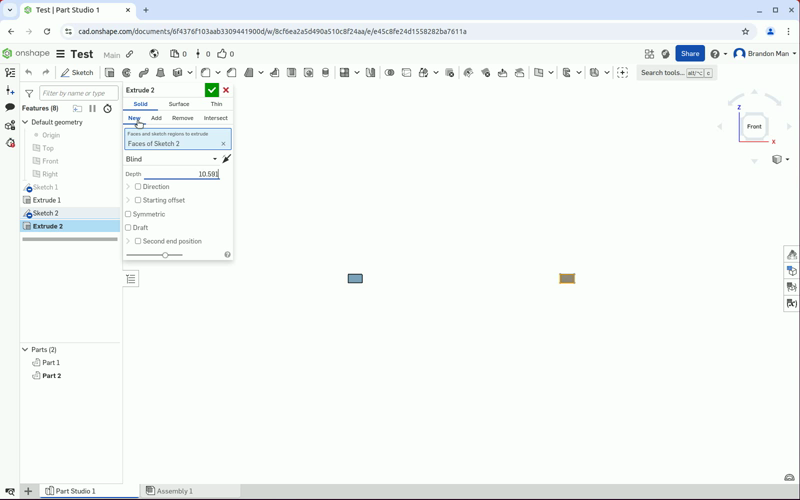
key(enter)
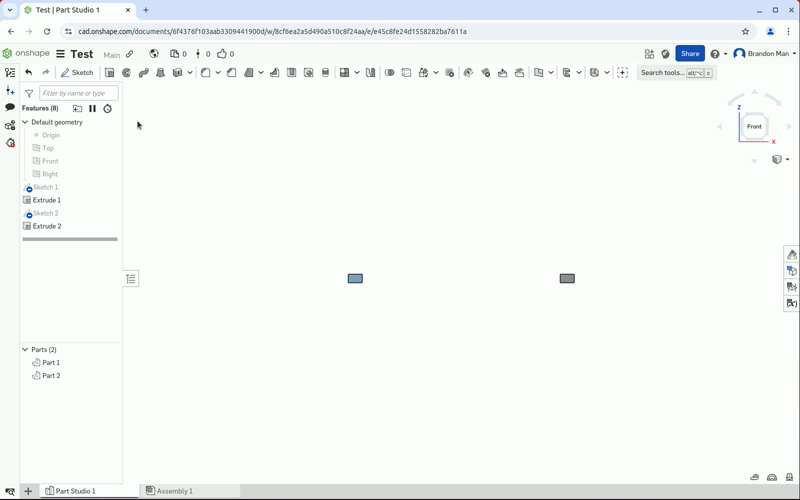
key(shift+h)
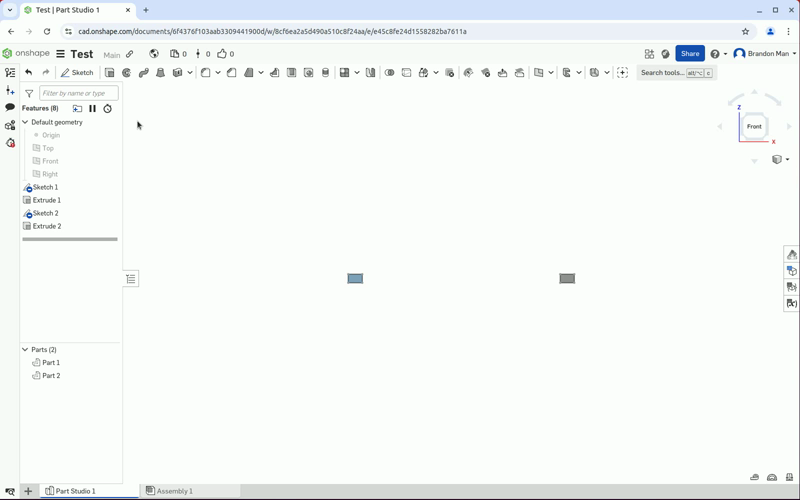
key(shift+h)
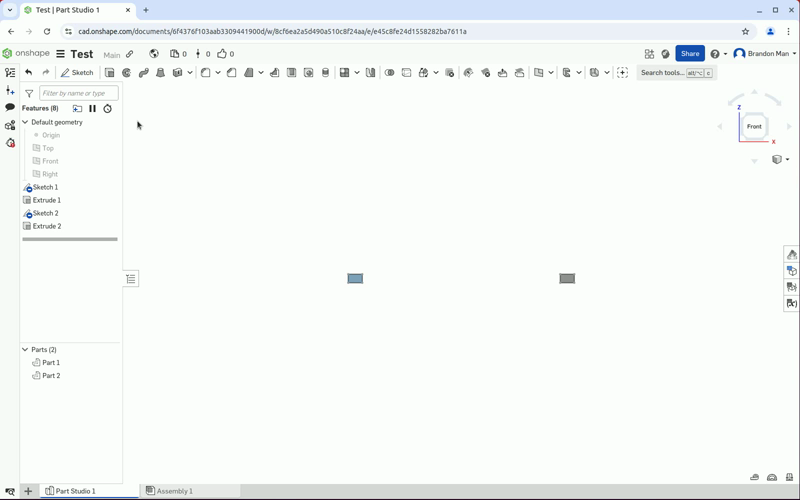
key(shift+7)
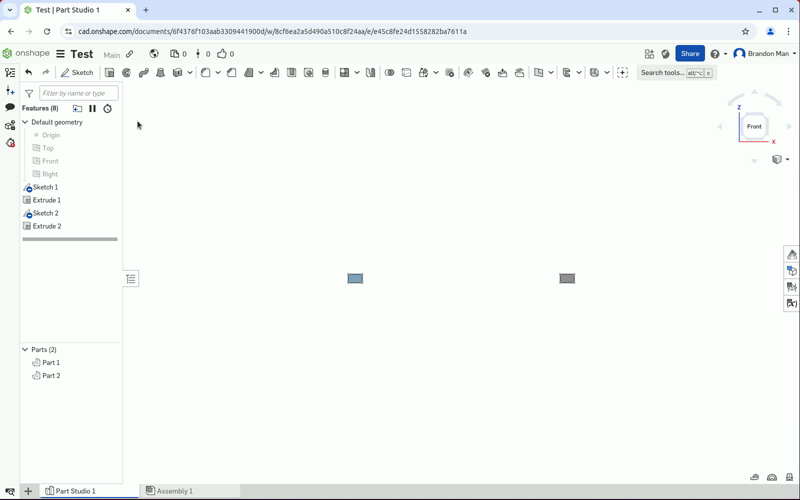
key(left, 2)
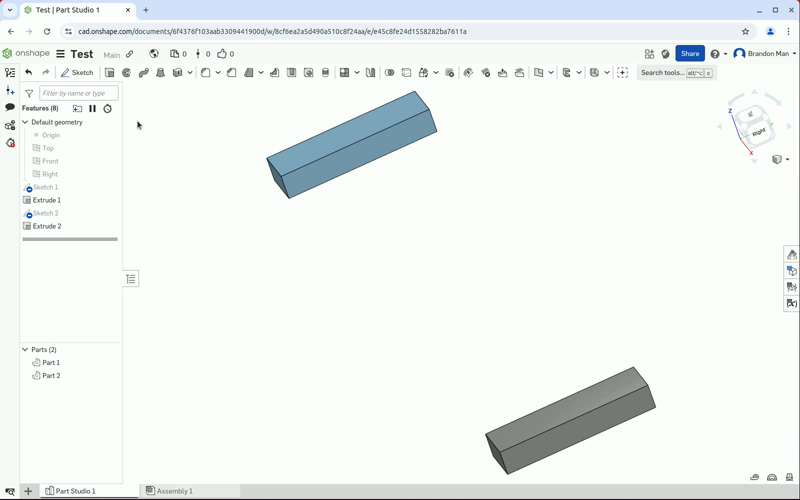
key(down, 2)
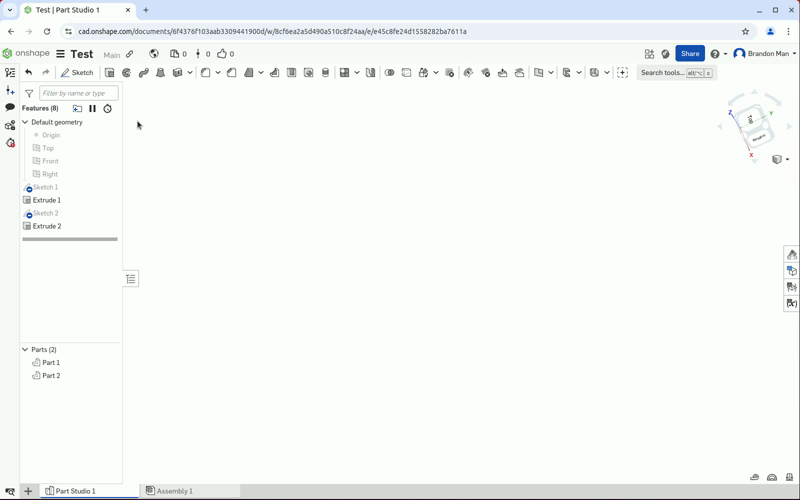
key(up, 2)
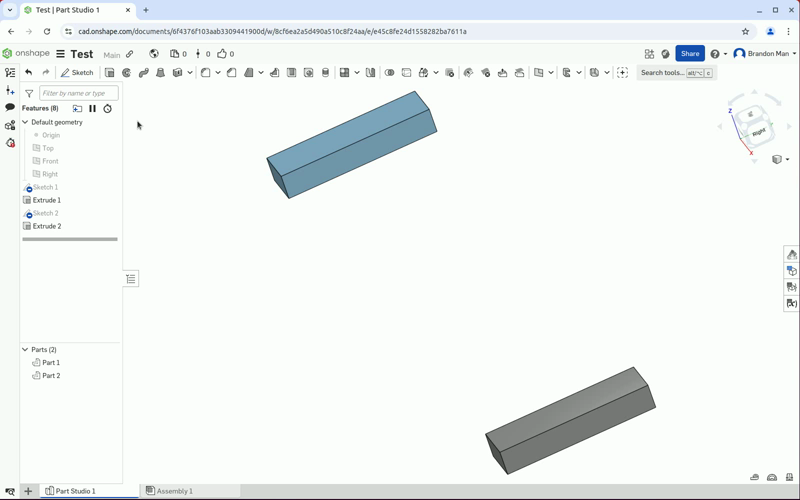
key(right, 2)
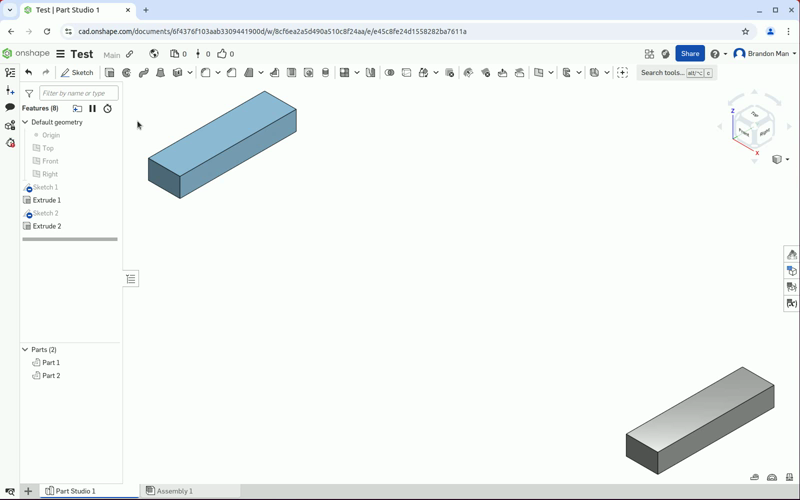
mouse_move(73, 189)
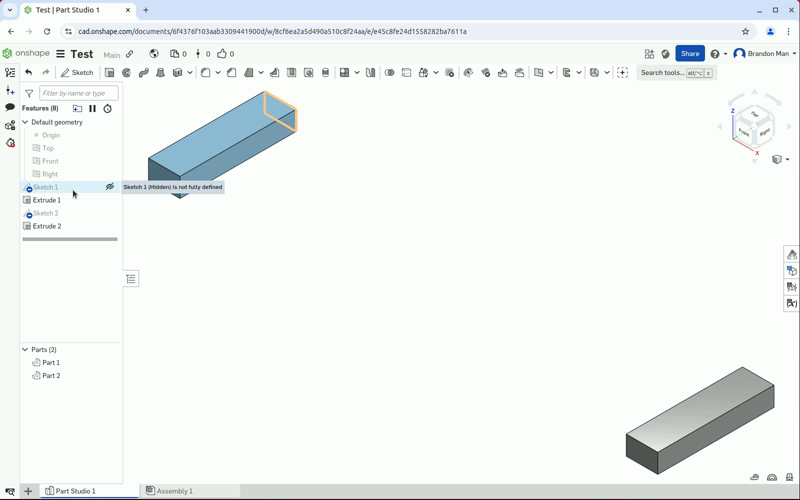
click(73, 189)